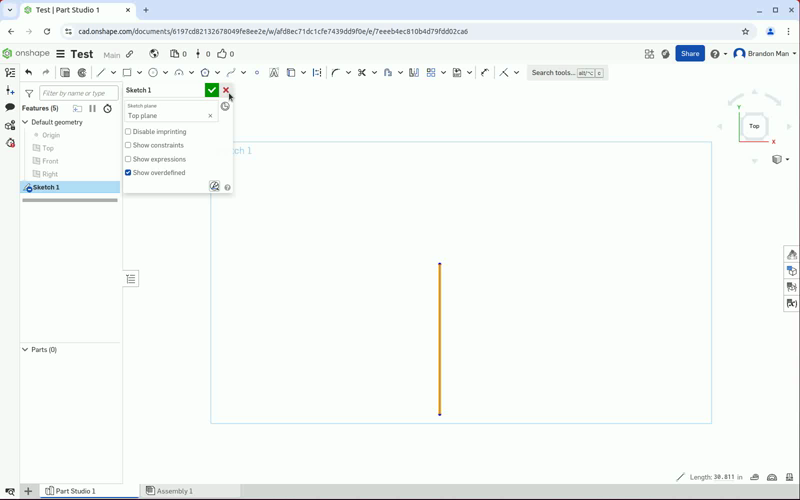
key(shift+h)
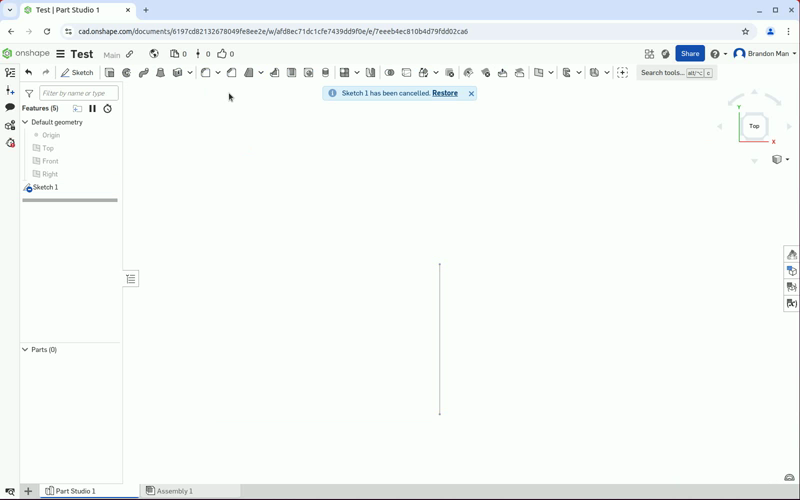
key(shift+s)
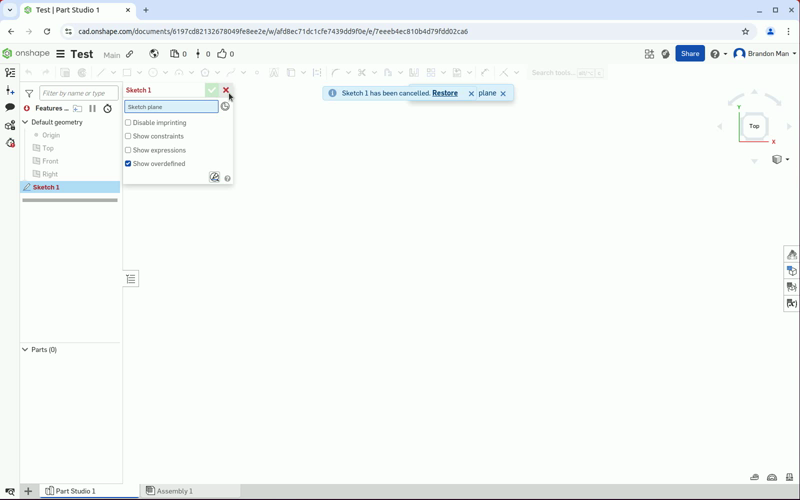
mouse_move(73, 150)
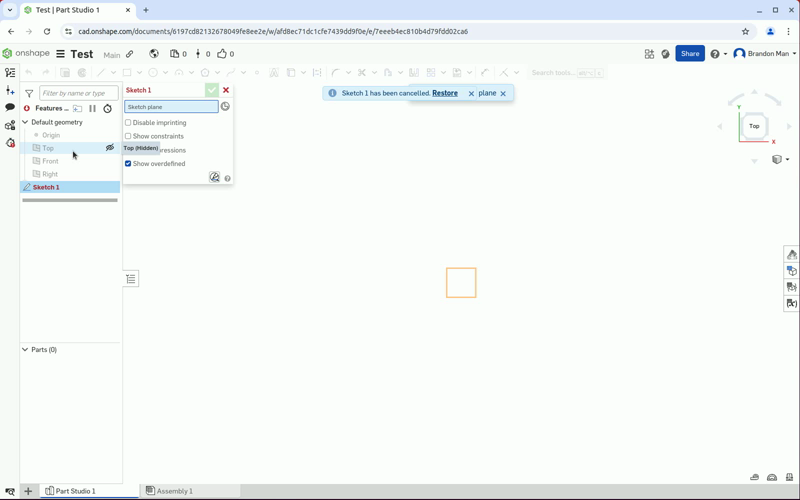
click(73, 150)
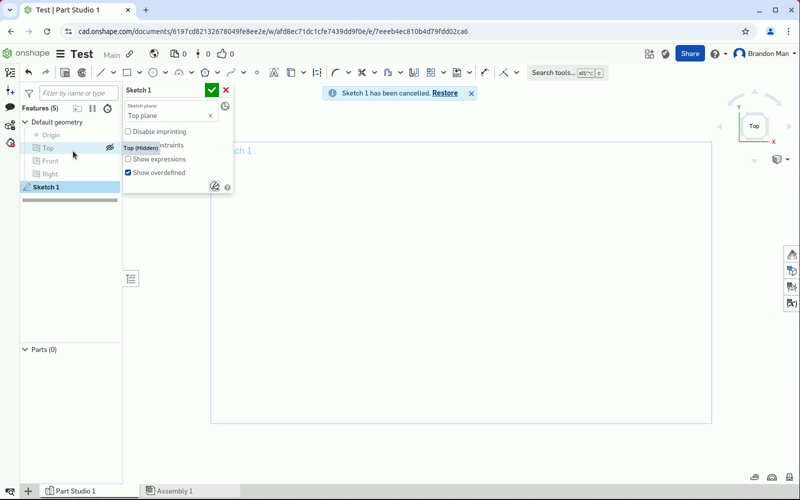
mouse_move(73, 352)
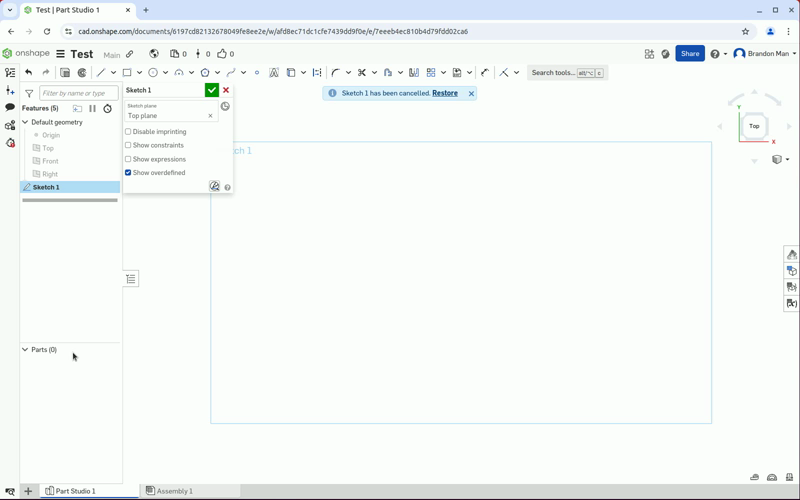
key(y)
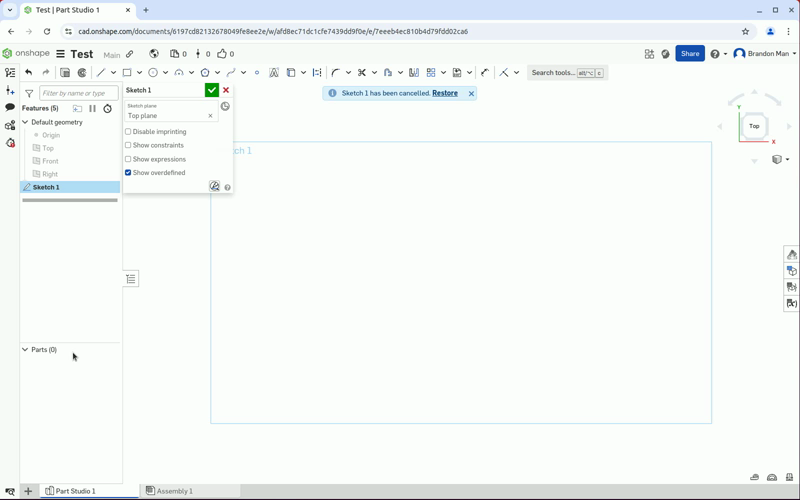
key(l)
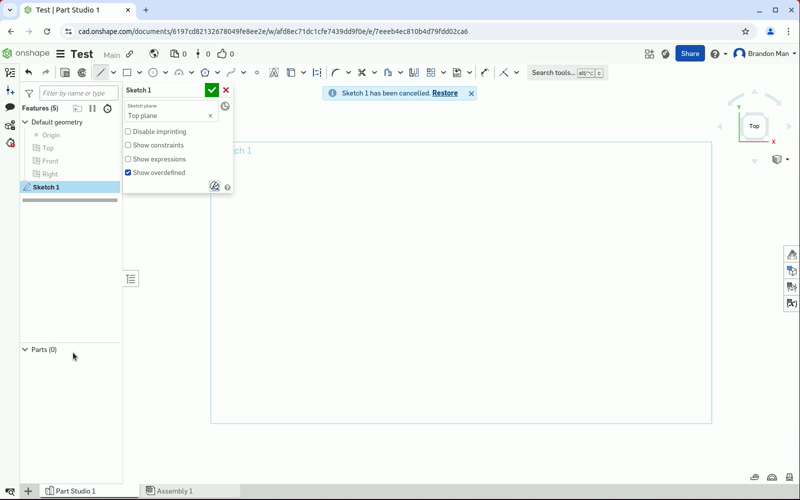
key_down(shift)
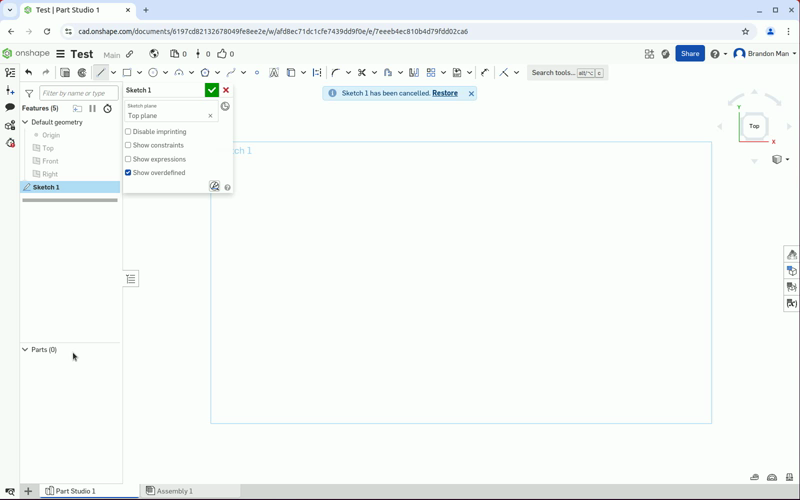
mouse_move(348, 279)
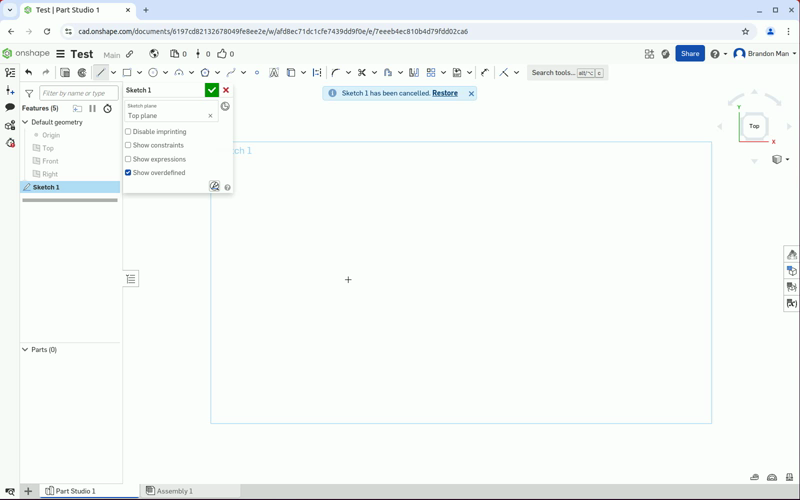
click(348, 279)
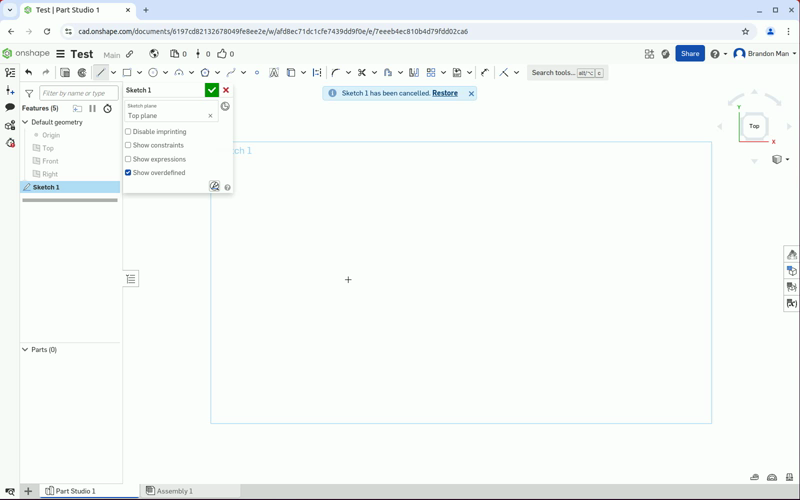
key_up(shift)
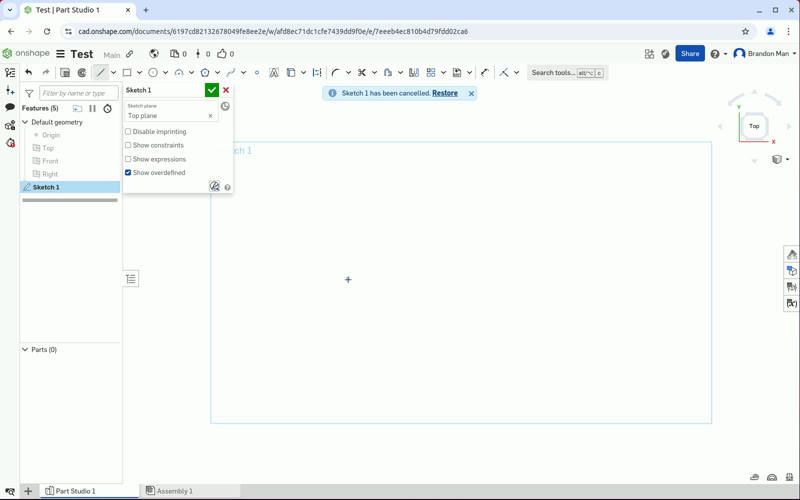
key_down(shift)
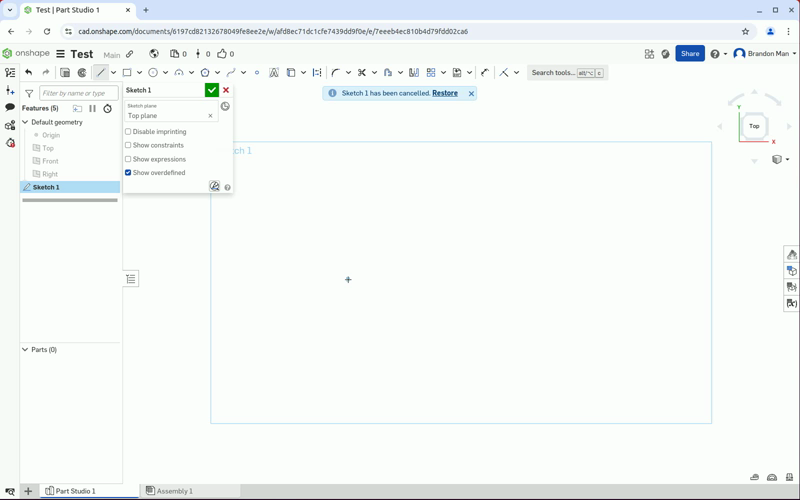
mouse_move(478, 279)
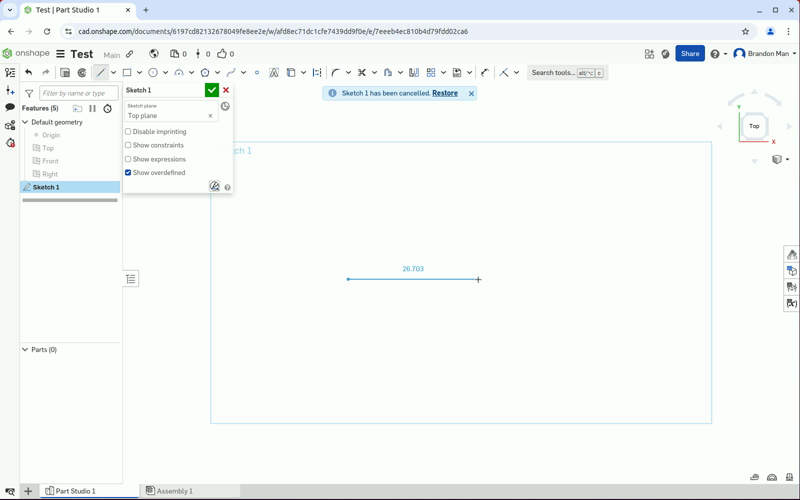
click(478, 279)
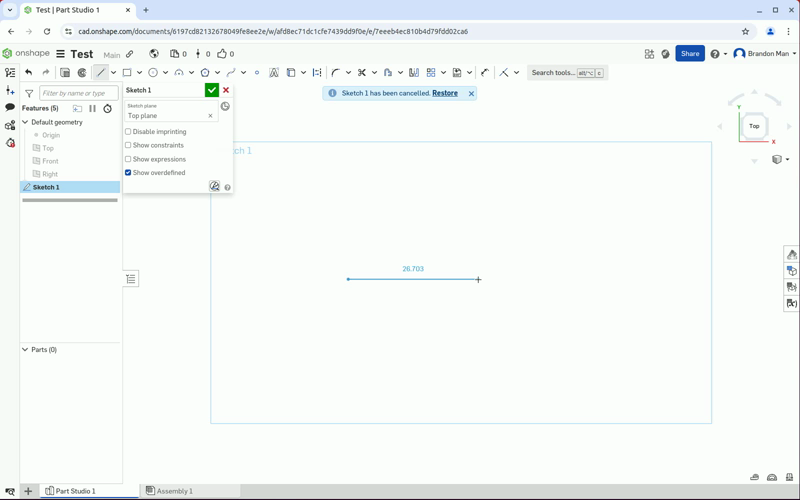
key_up(shift)
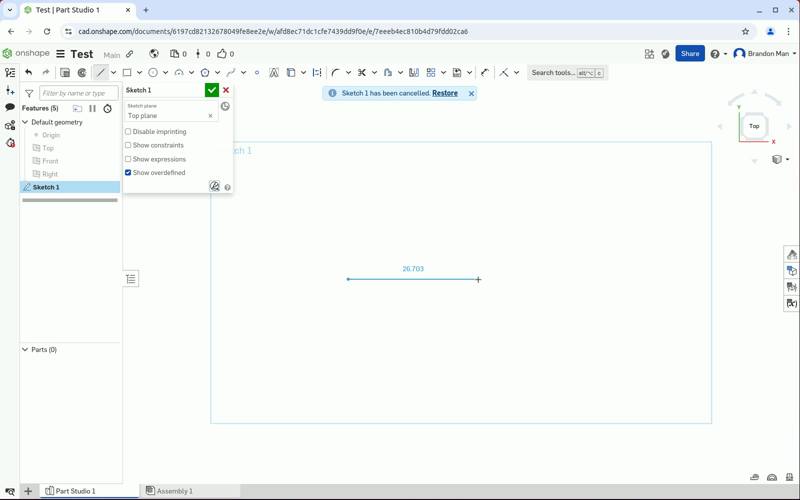
key_down(shift)
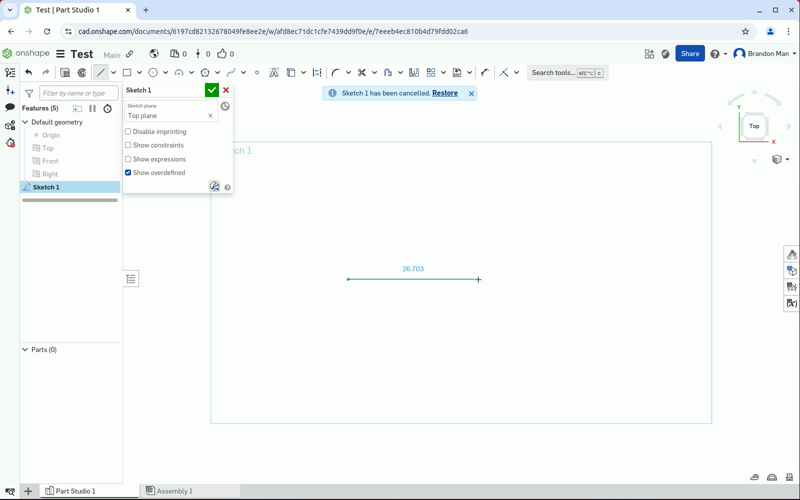
mouse_move(478, 201)
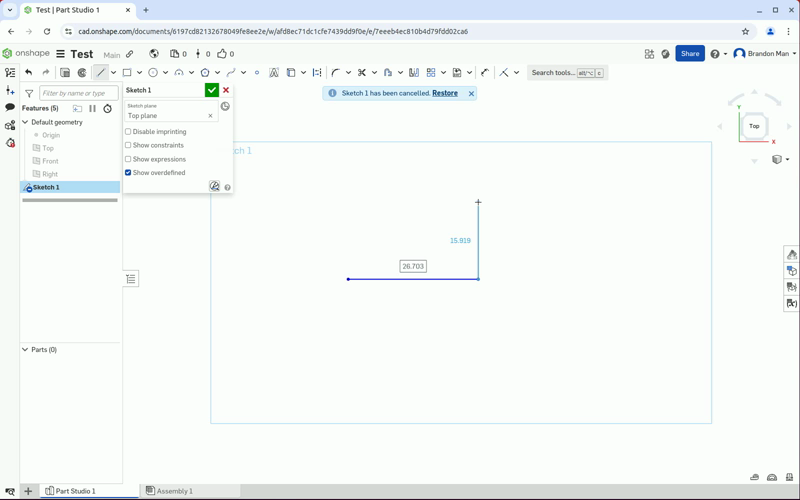
click(478, 201)
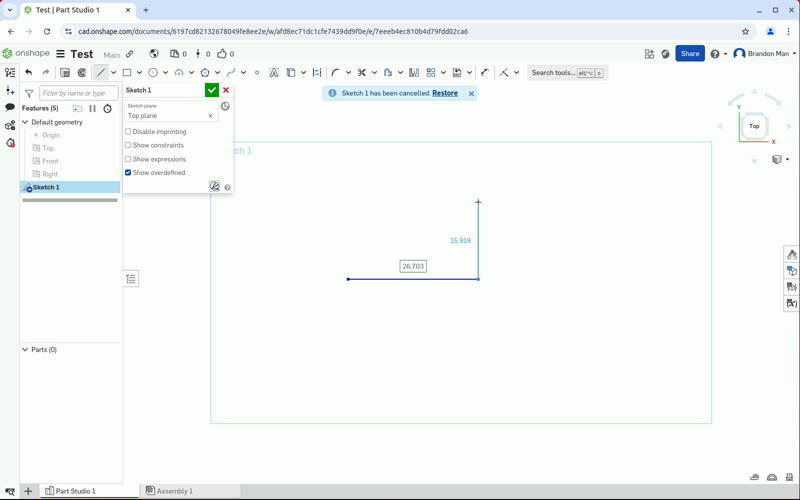
key_up(shift)
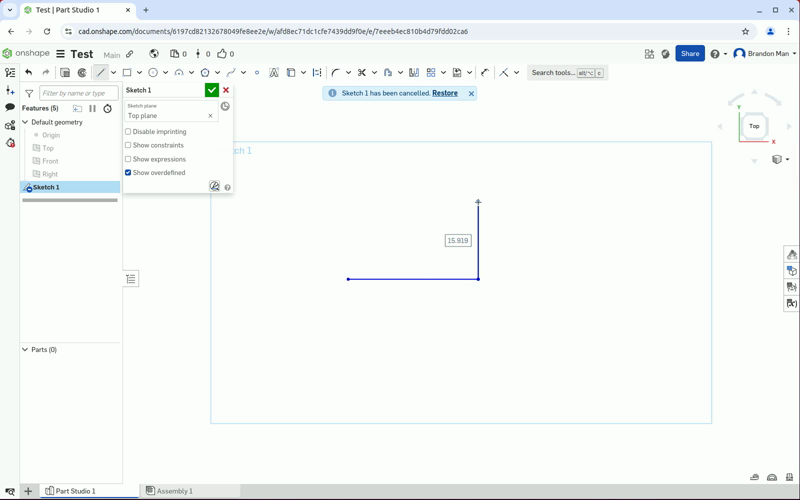
key_down(shift)
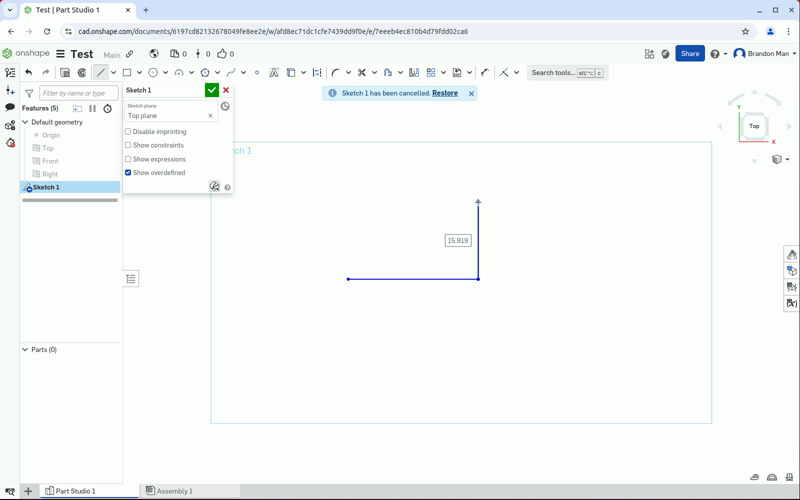
mouse_move(348, 201)
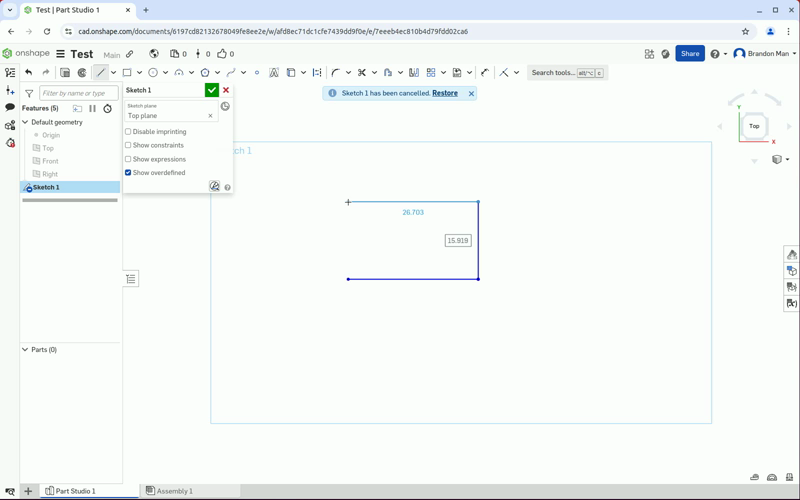
click(348, 201)
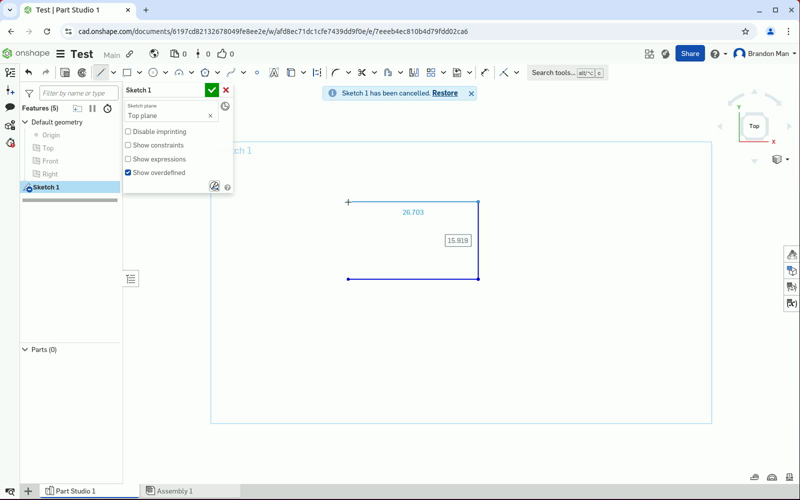
key_up(shift)
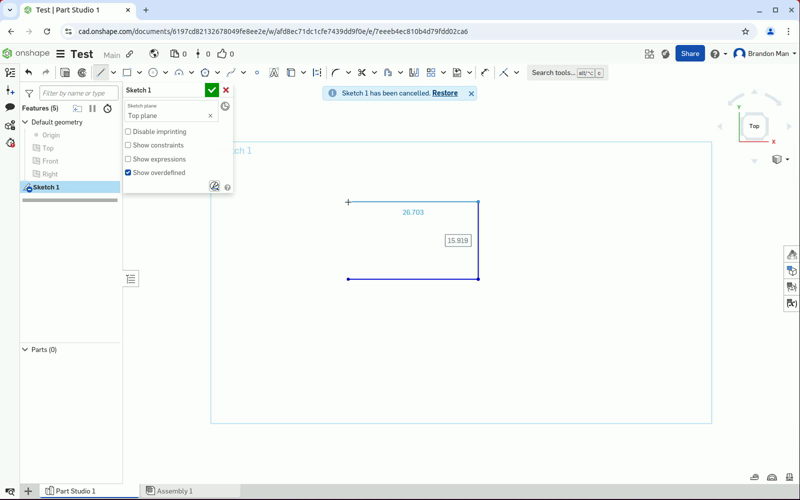
key_down(shift)
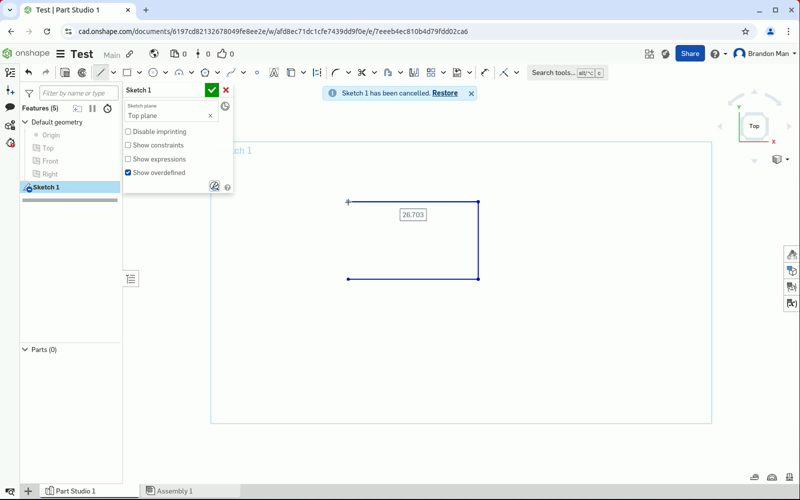
mouse_move(348, 279)
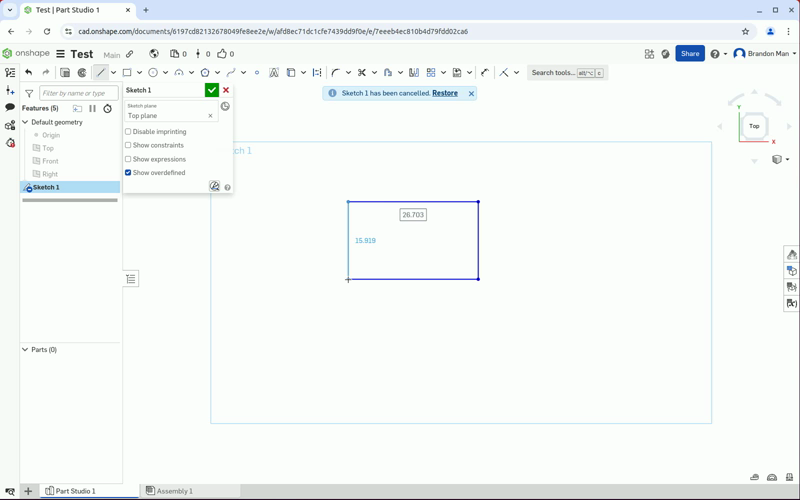
key_up(shift)
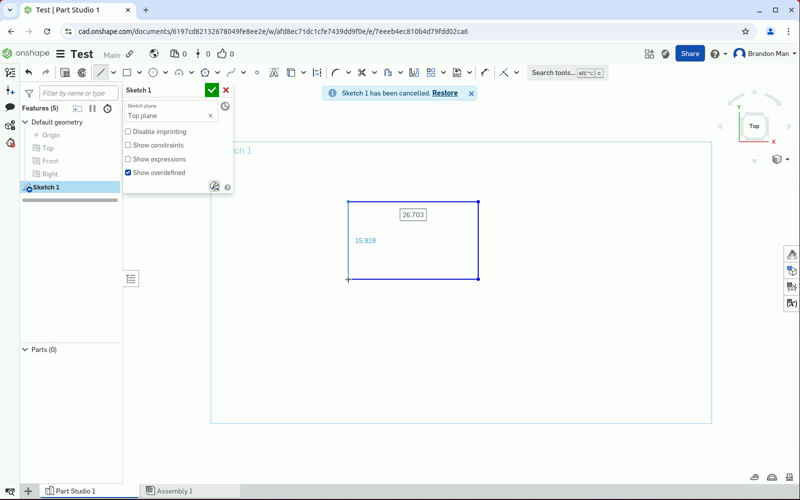
click(348, 279)
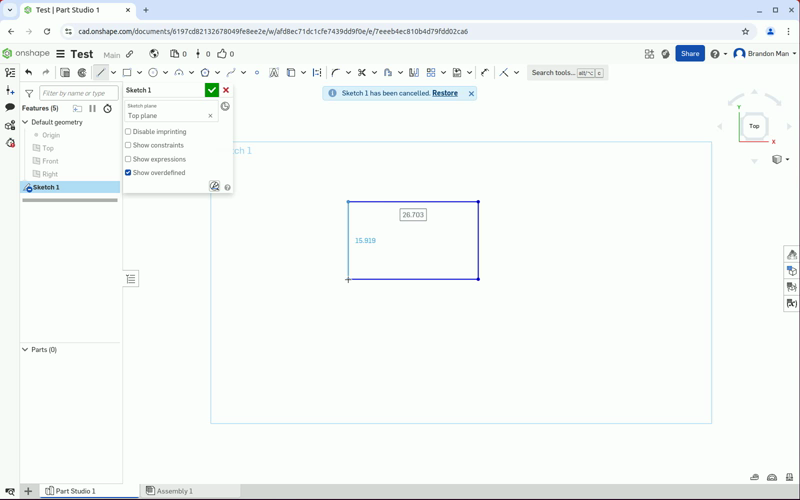
key(esc)
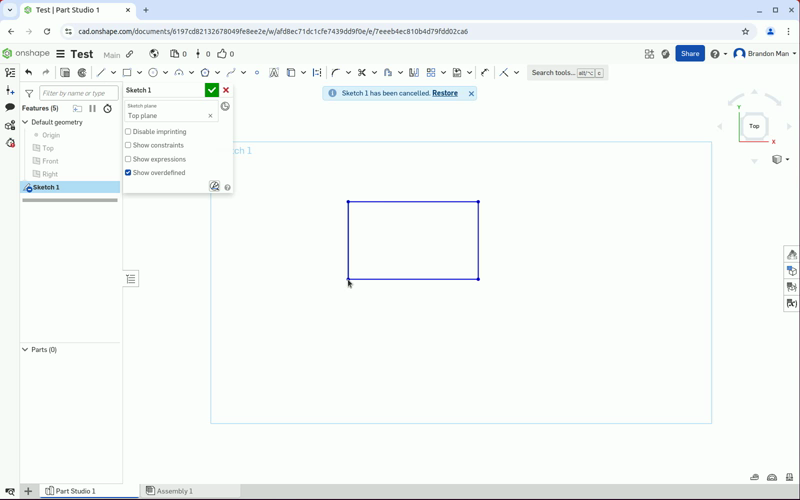
mouse_move(459, 212)
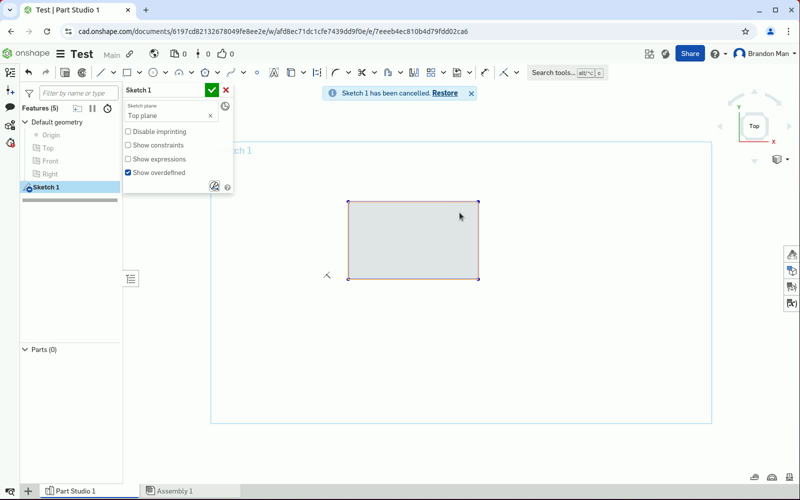
click(459, 212)
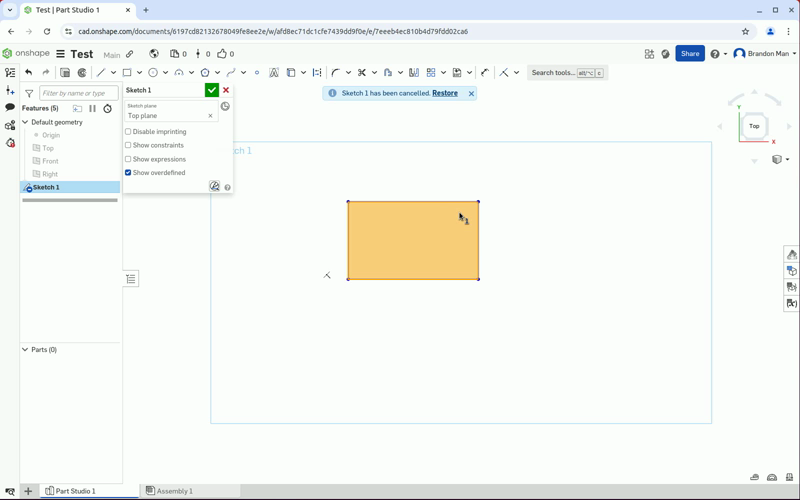
mouse_move(73, 352)
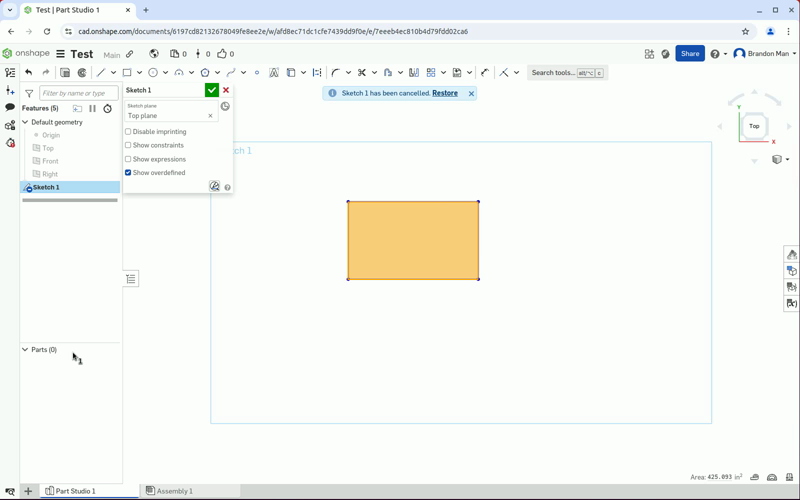
key(shift+y)
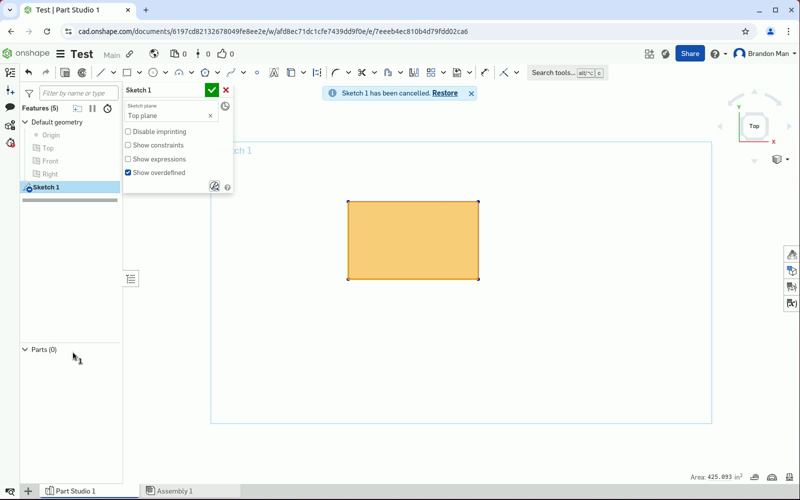
key(shift+e)
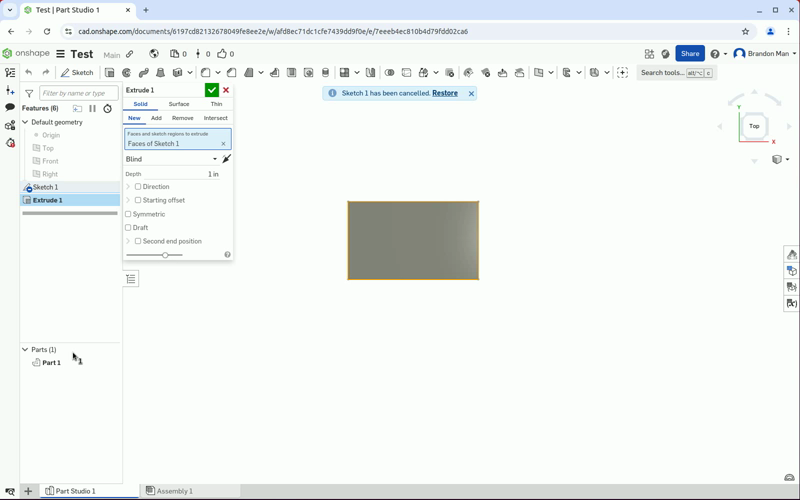
mouse_move(143, 106)
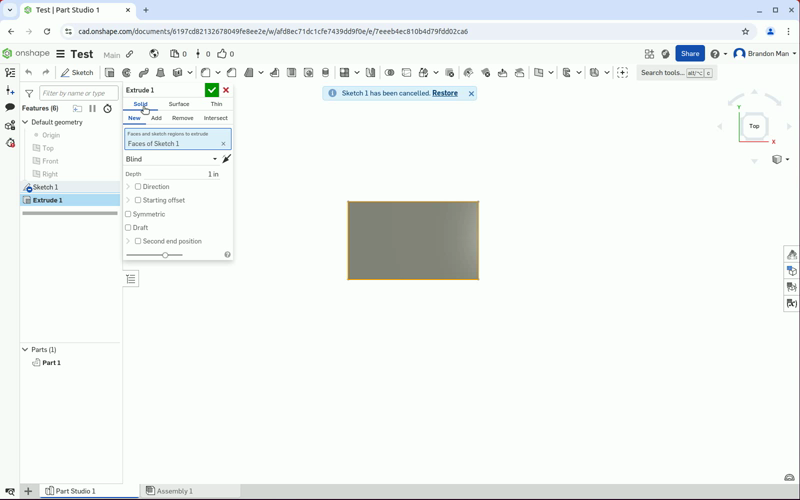
click(143, 106)
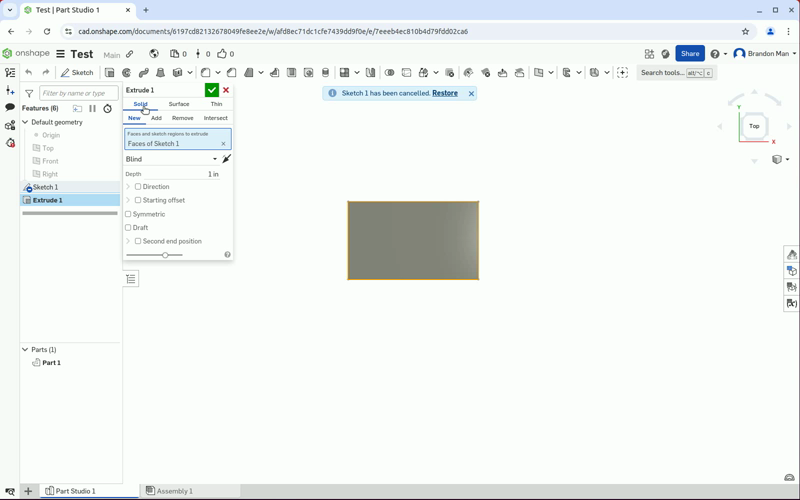
mouse_move(137, 120)
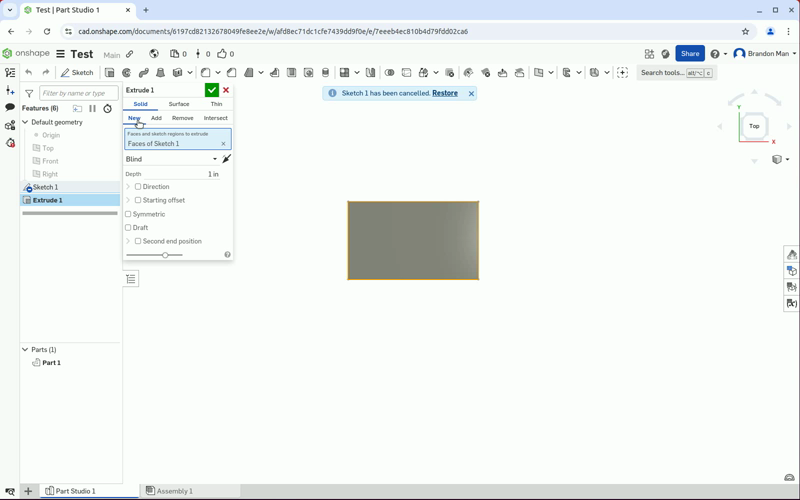
click(137, 120)
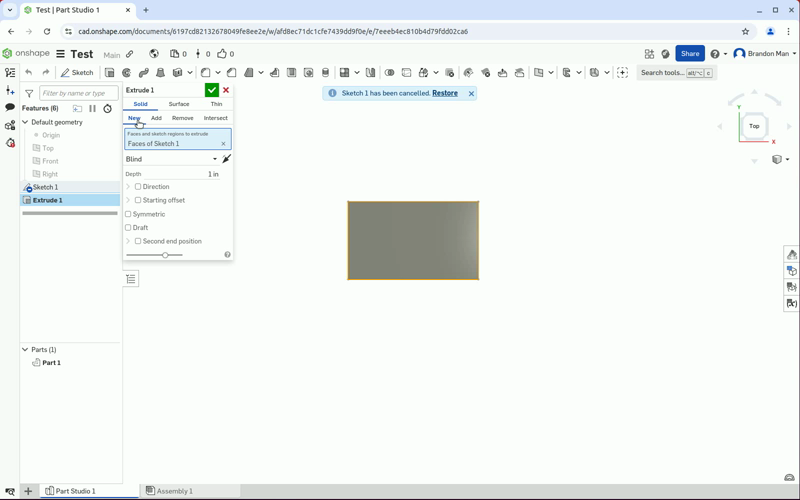
key(tab, 4)
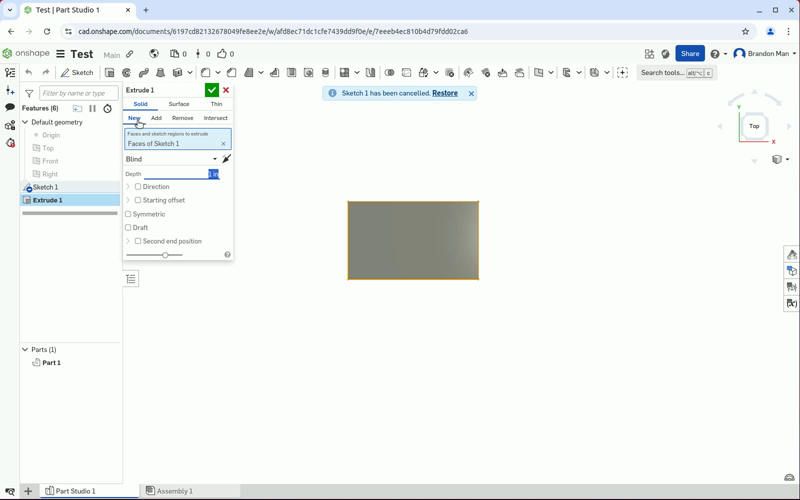
text(2.648)
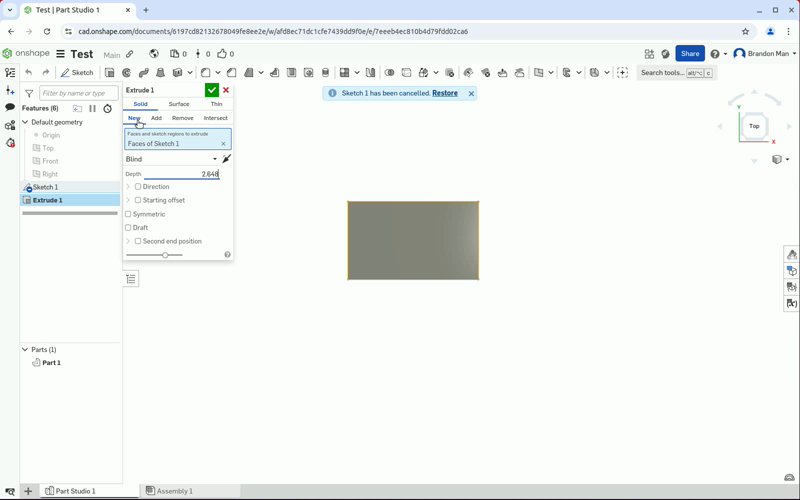
key(enter)
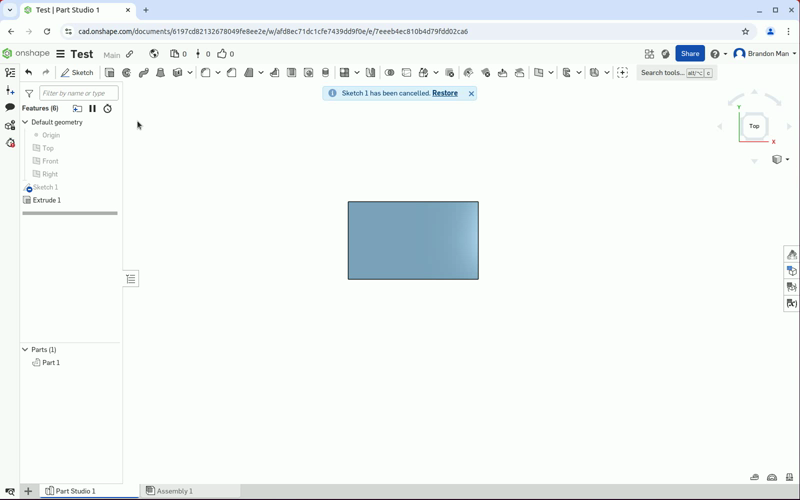
key(shift+h)
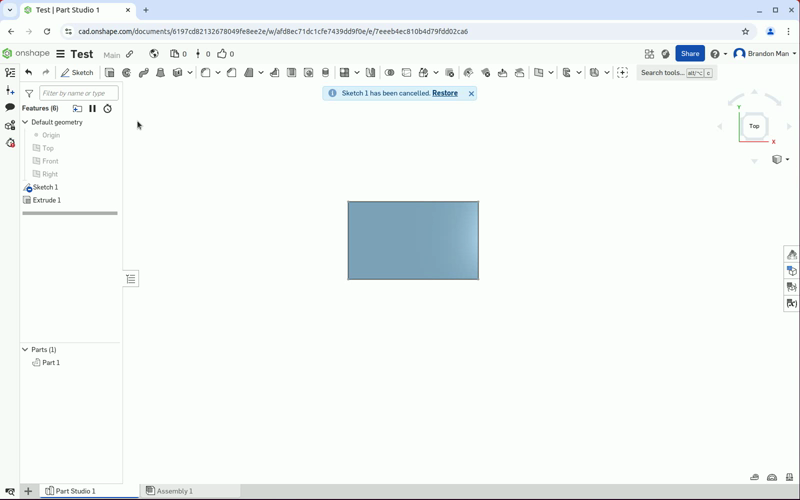
key(shift+h)
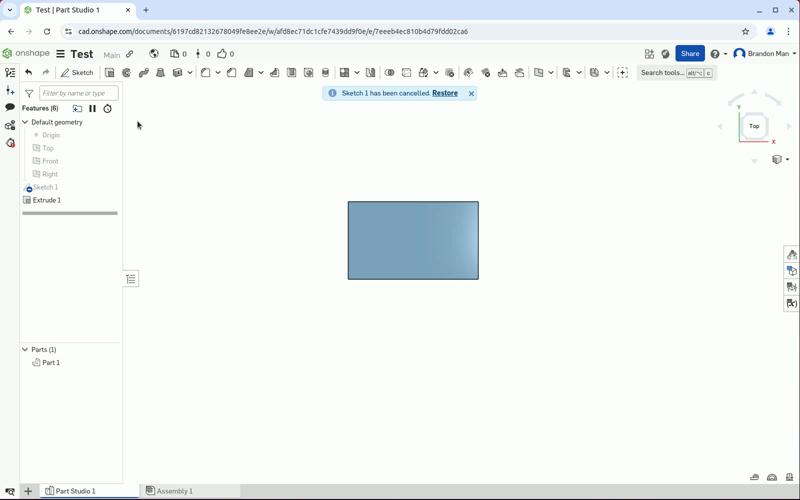
mouse_move(73, 189)
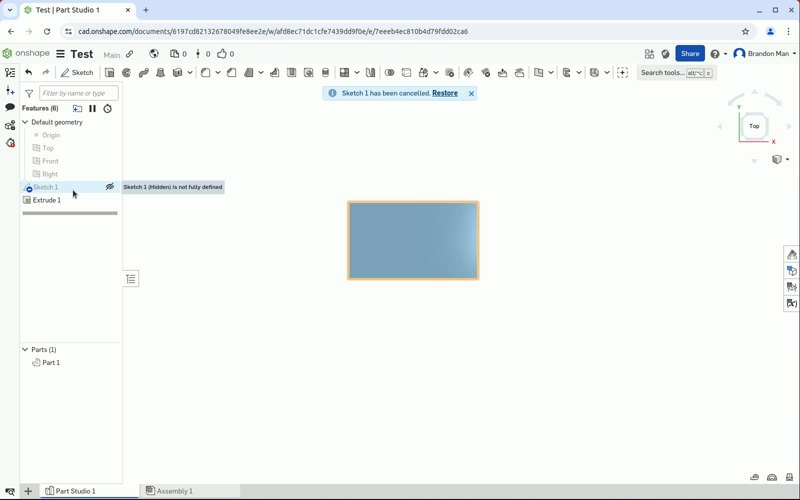
click(73, 189)
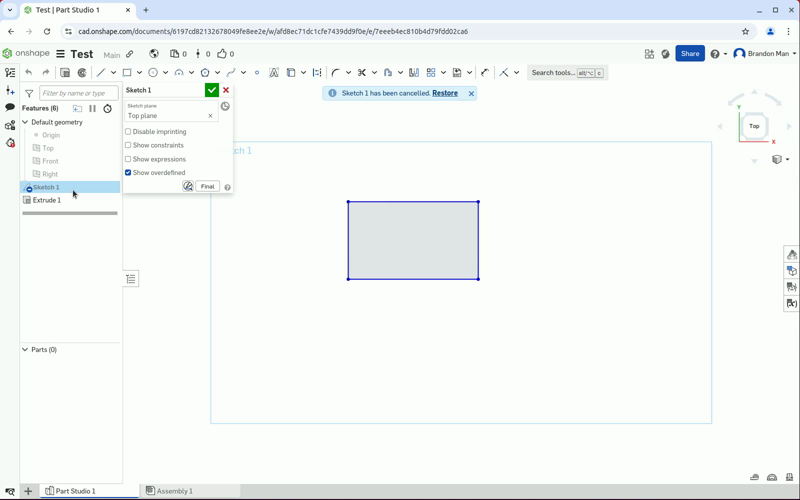
mouse_move(229, 92)
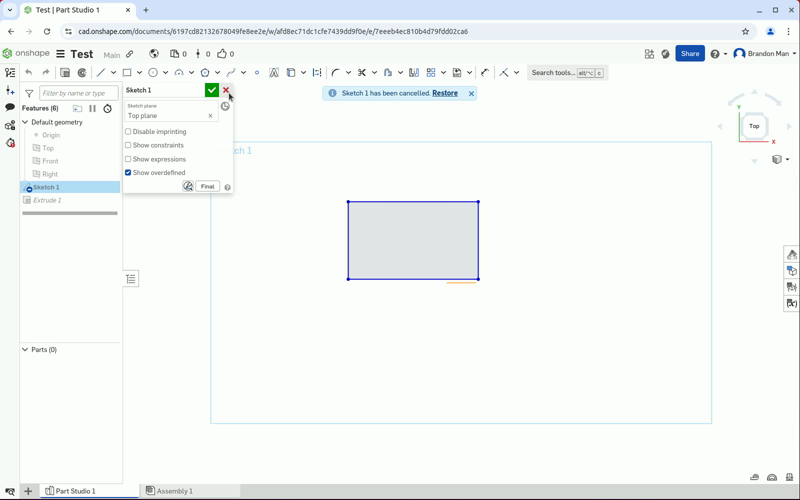
click(229, 92)
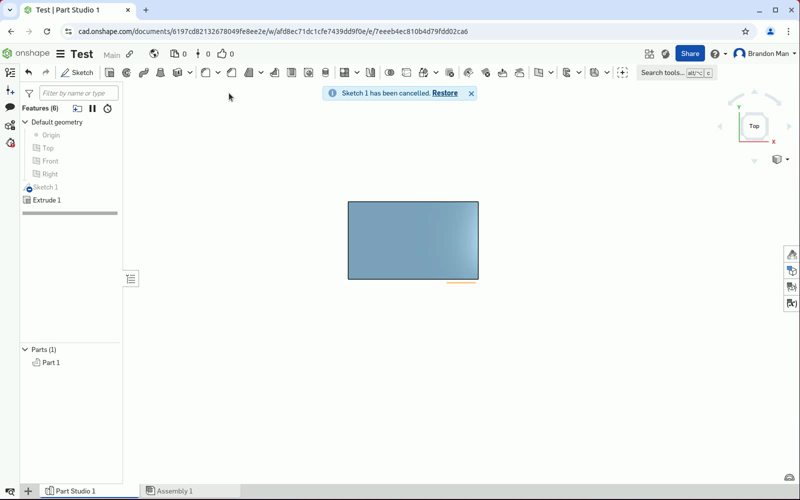
mouse_move(541, 75)
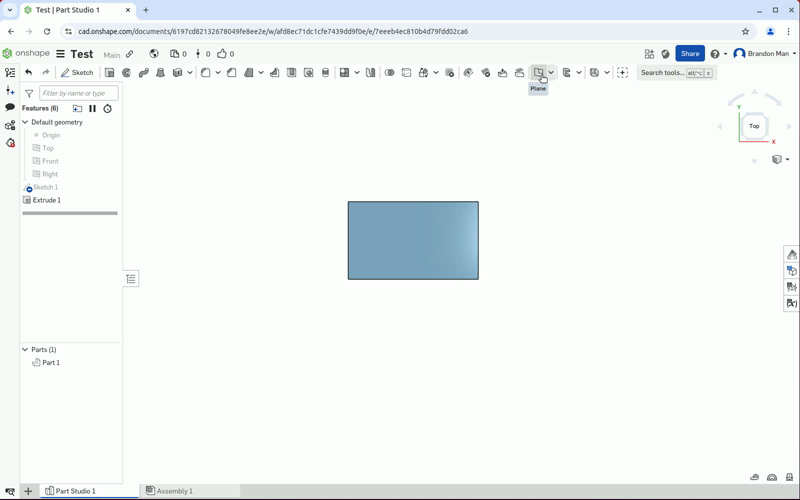
click(541, 75)
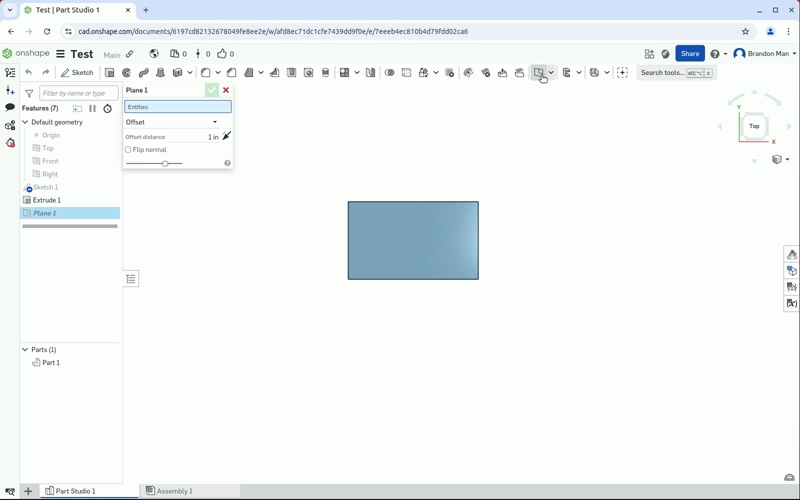
mouse_move(73, 150)
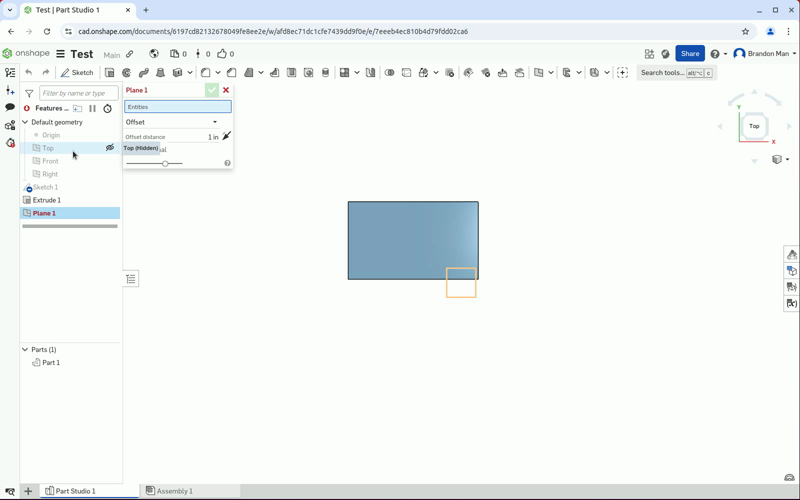
click(73, 150)
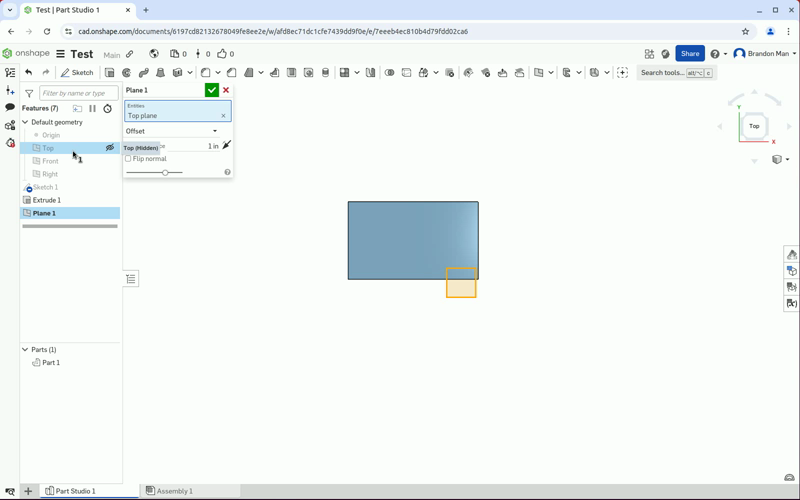
key(tab, 2)
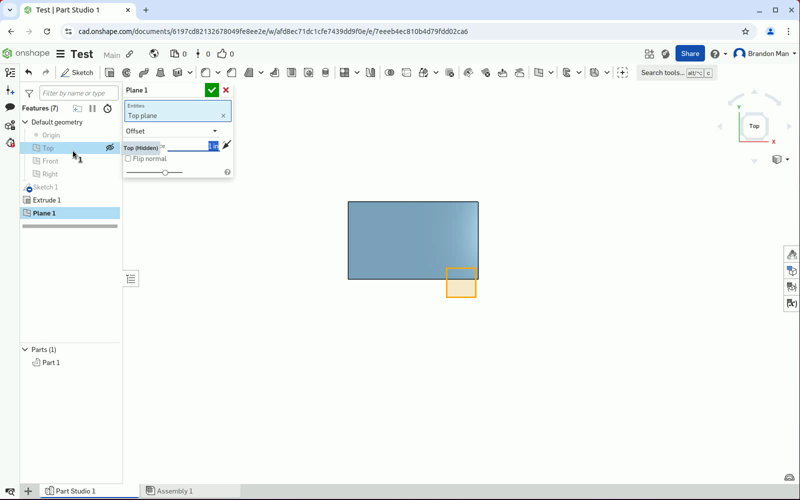
text(2.65)
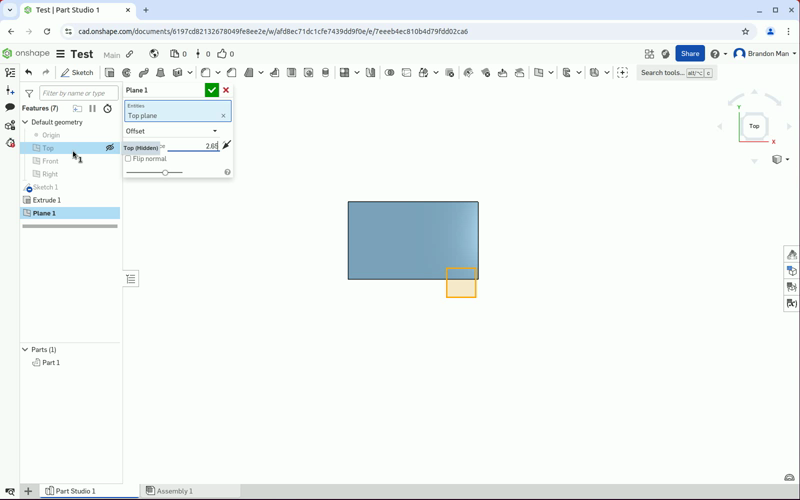
key(enter, 2)
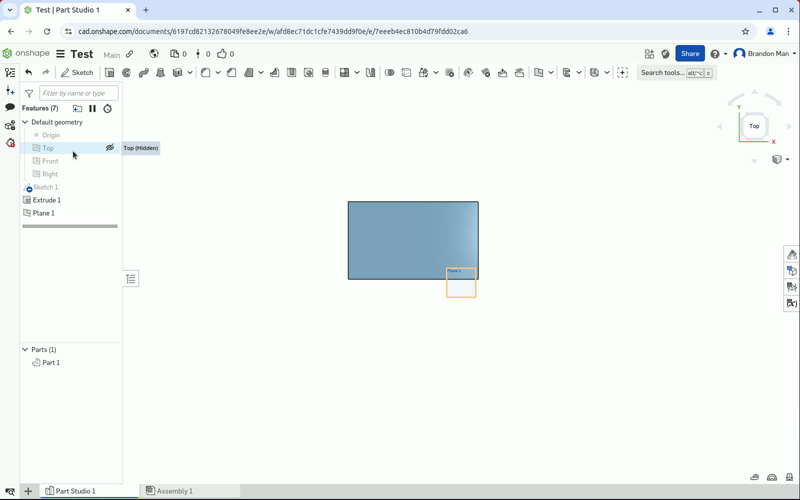
key(shift+s)
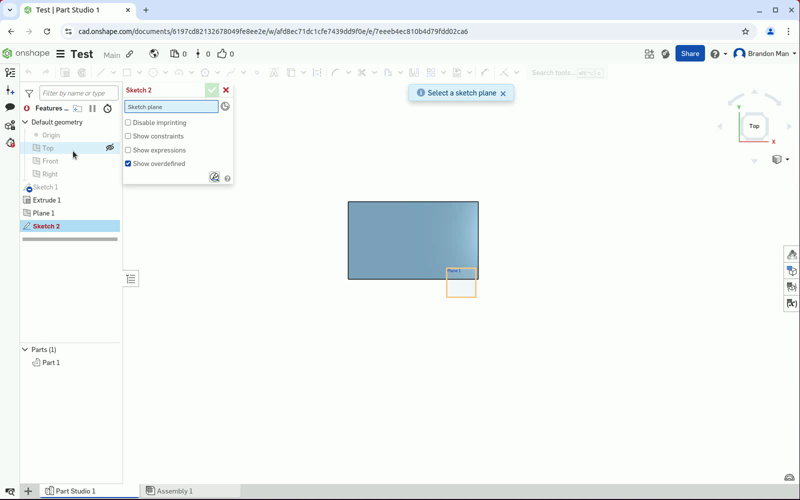
mouse_move(73, 215)
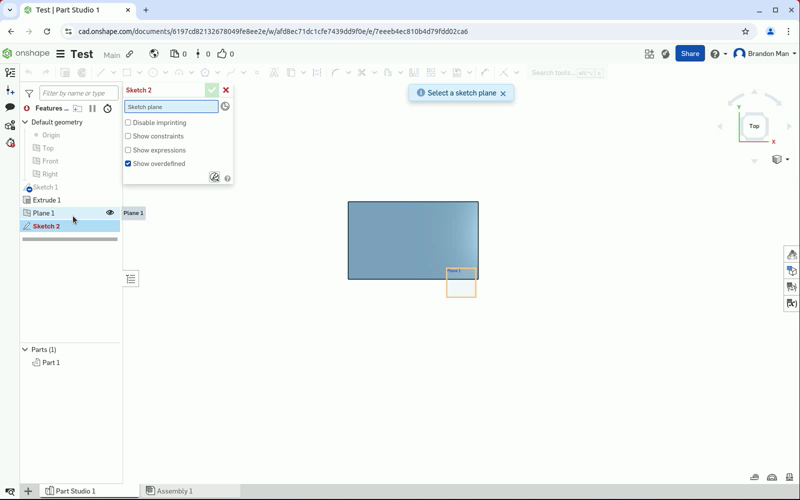
click(73, 215)
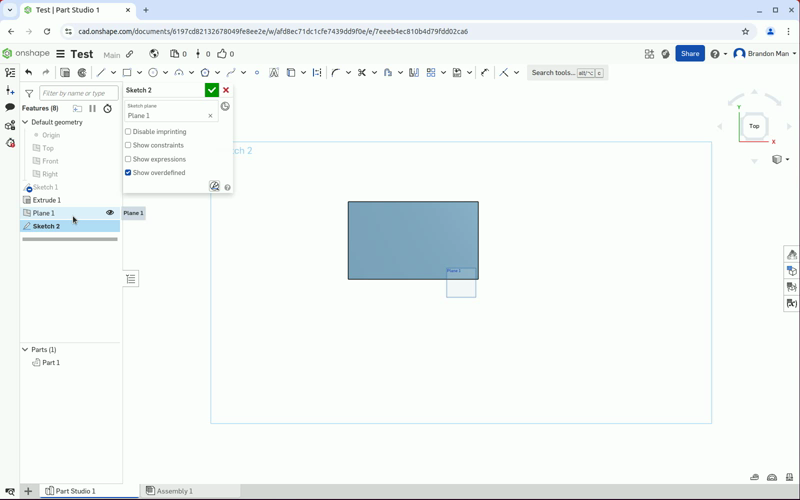
mouse_move(73, 352)
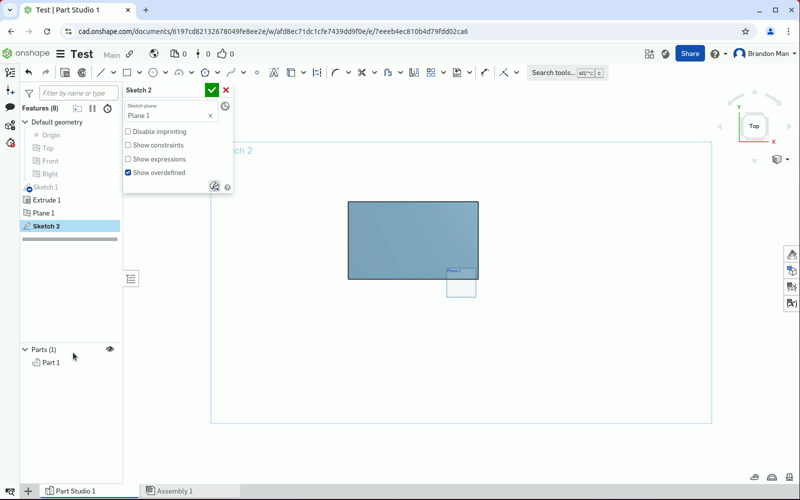
key(y)
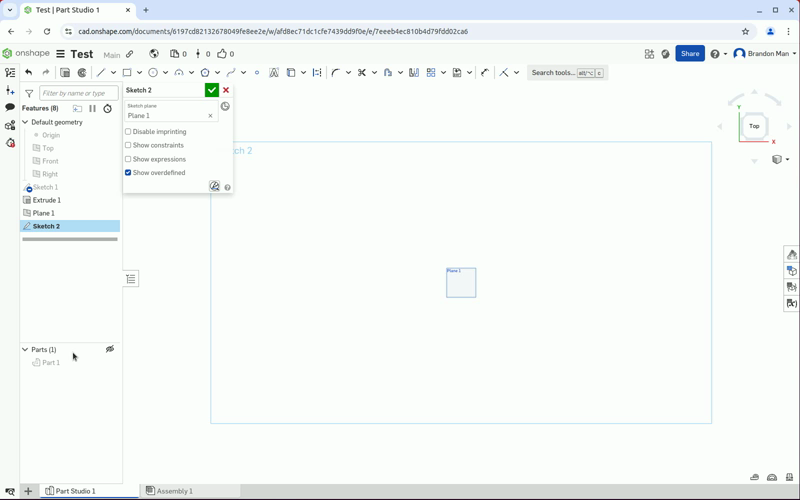
key(l)
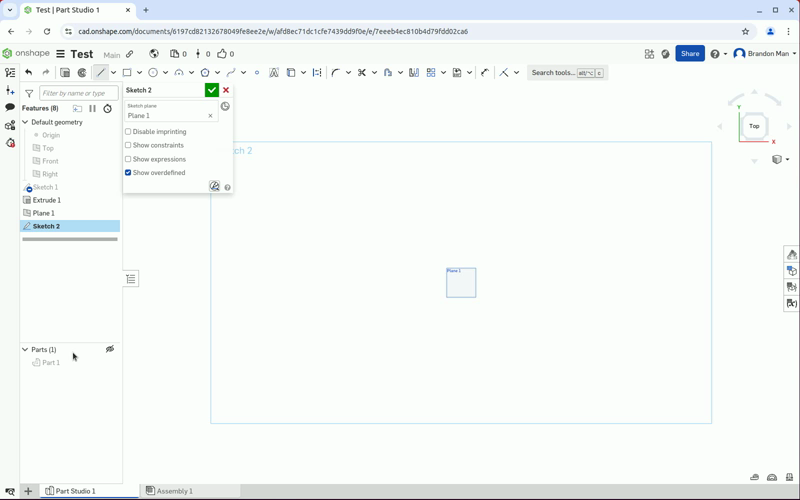
key_down(shift)
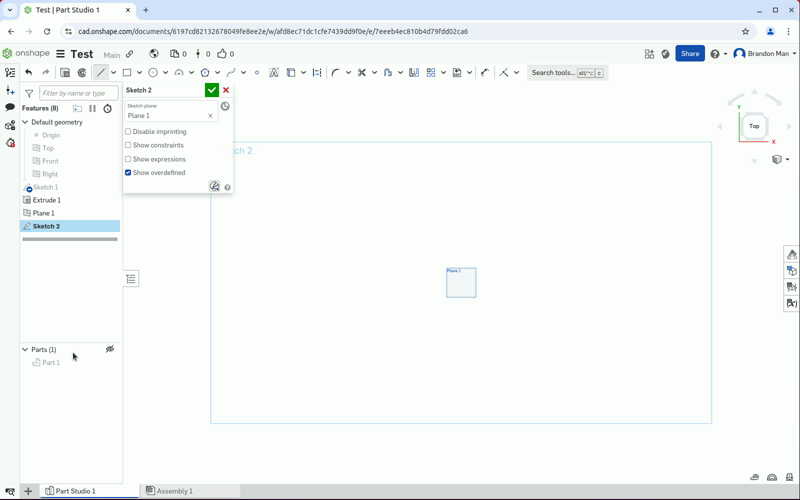
mouse_move(348, 279)
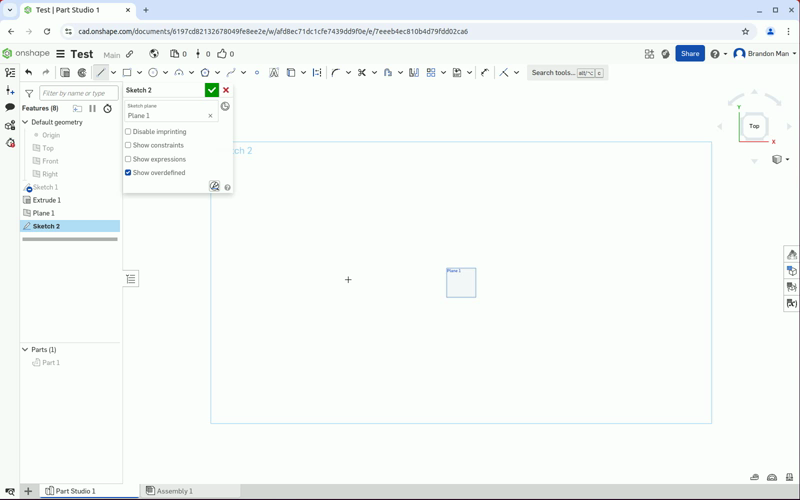
click(348, 279)
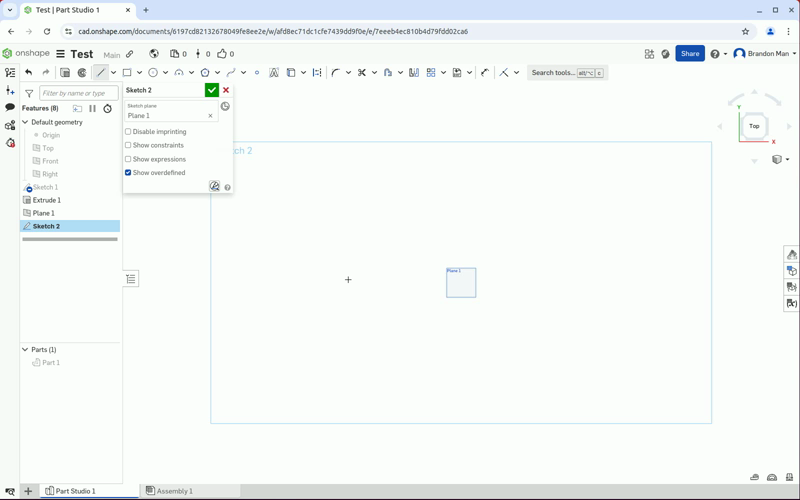
key_up(shift)
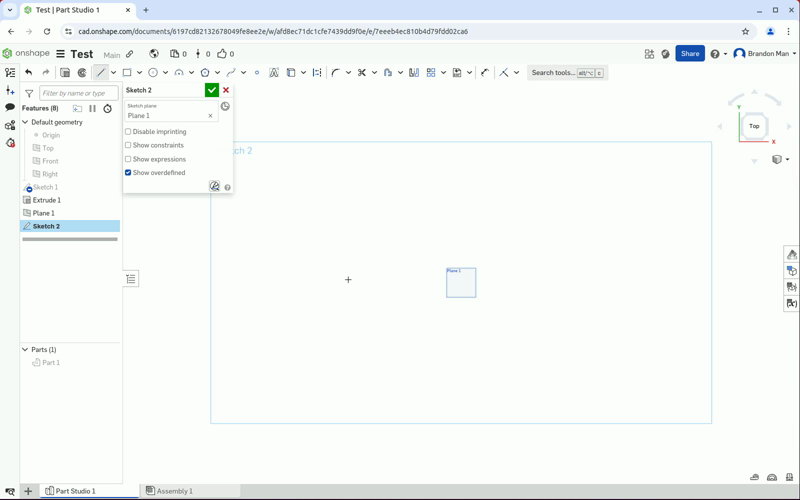
key_down(shift)
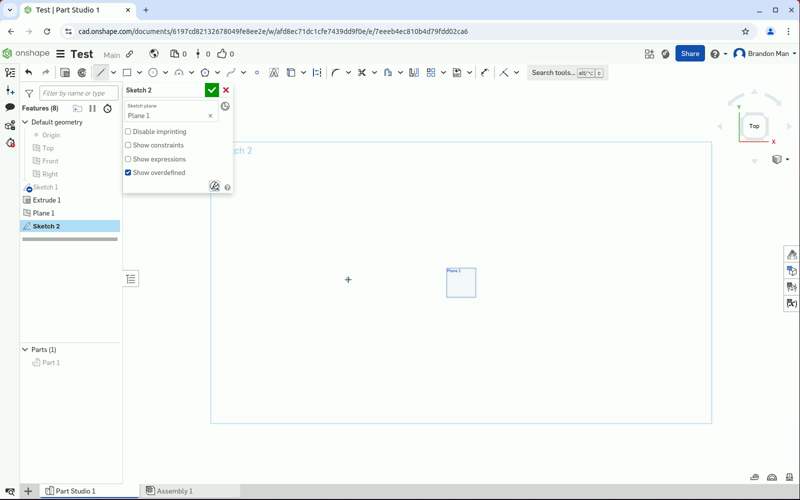
mouse_move(478, 279)
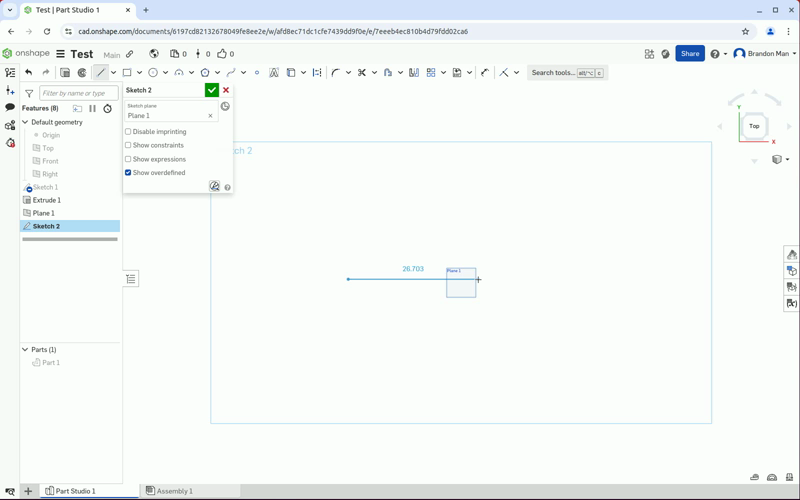
click(478, 279)
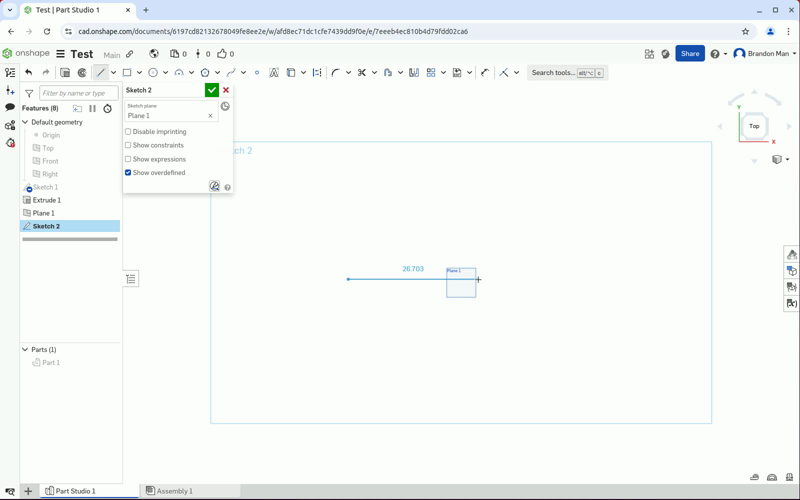
key_up(shift)
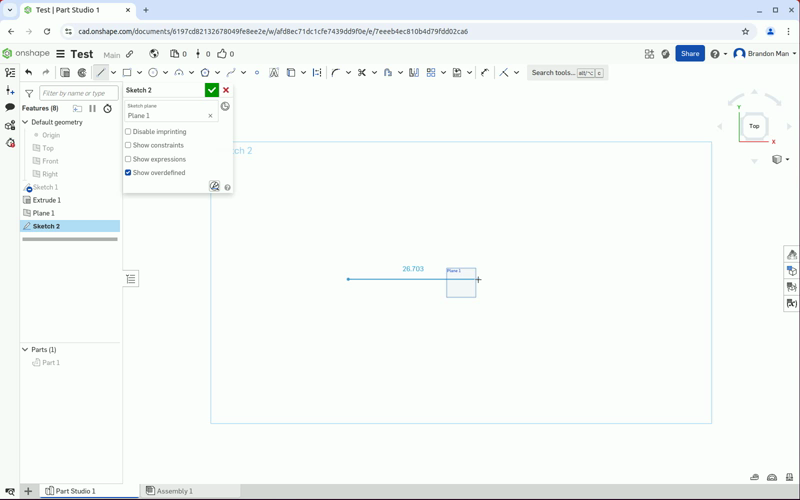
key_down(shift)
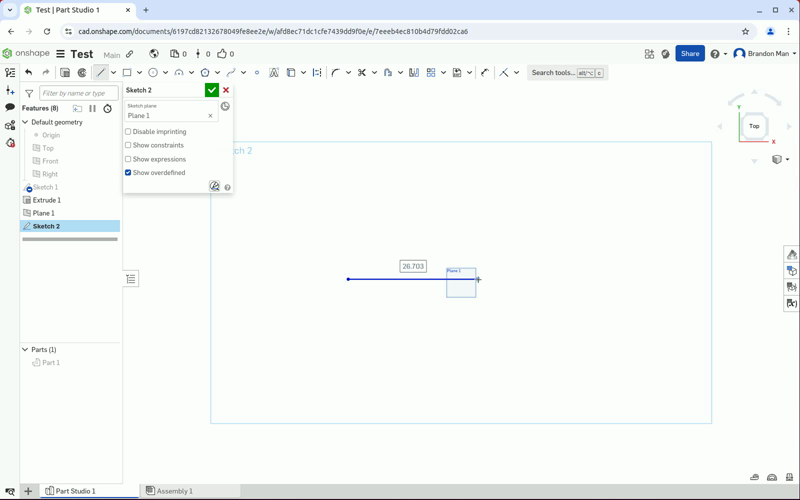
mouse_move(508, 279)
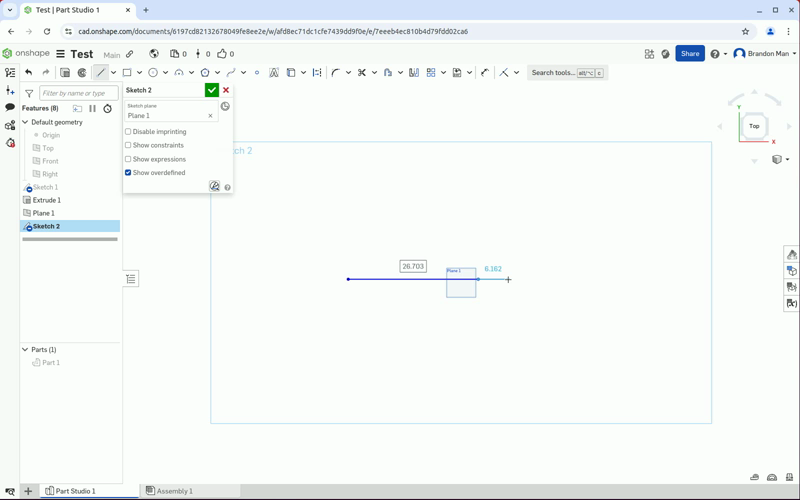
mouse_move(478, 265)
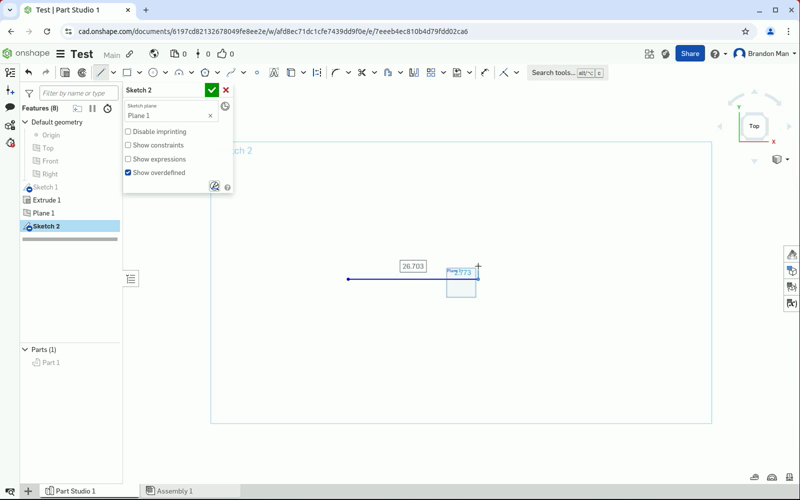
click(478, 265)
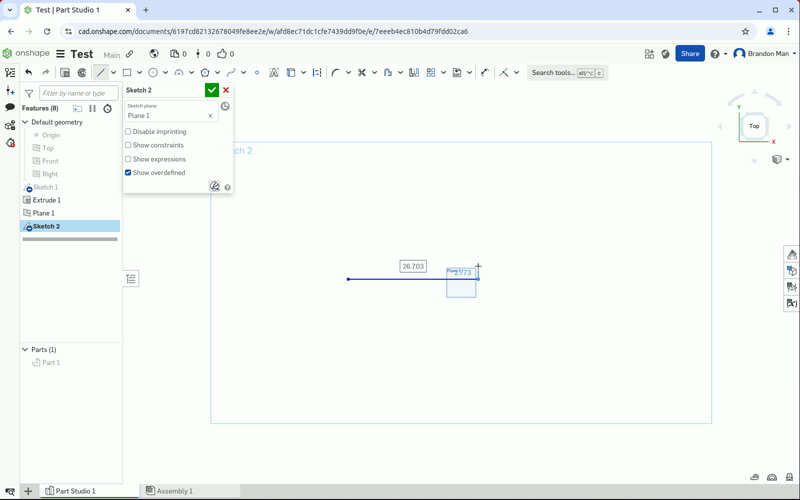
key_up(shift)
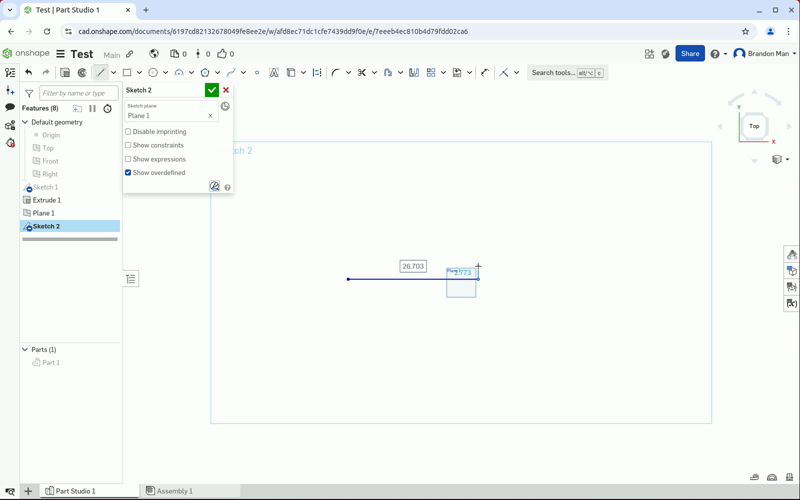
key_down(shift)
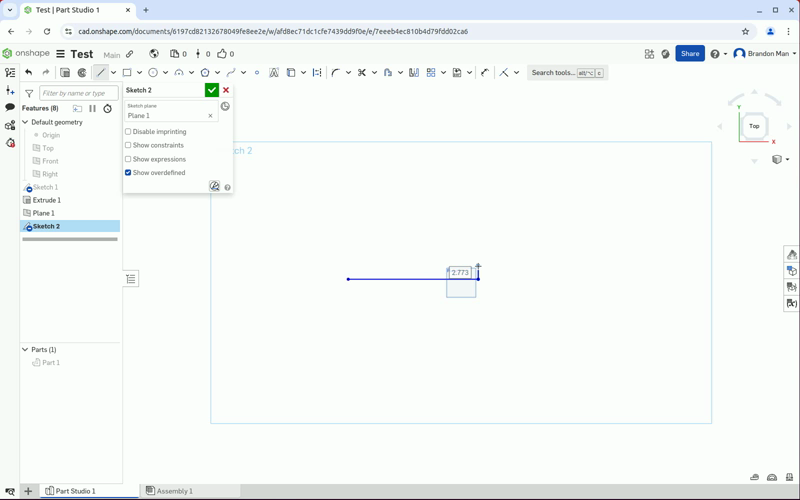
mouse_move(348, 265)
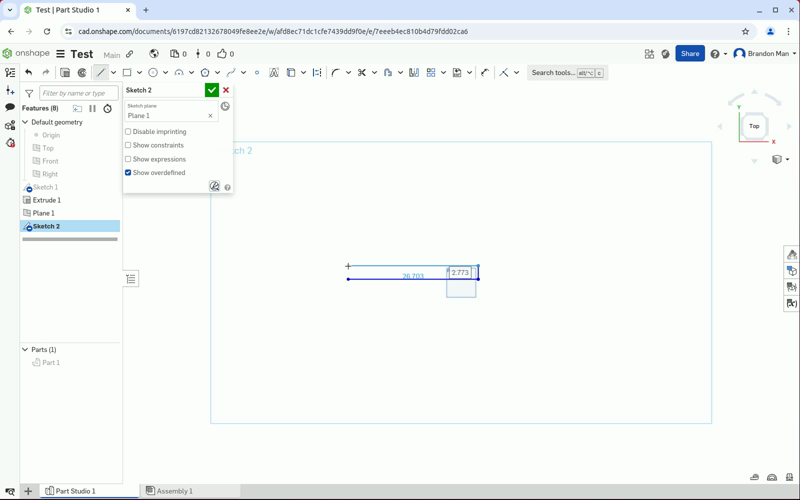
click(348, 265)
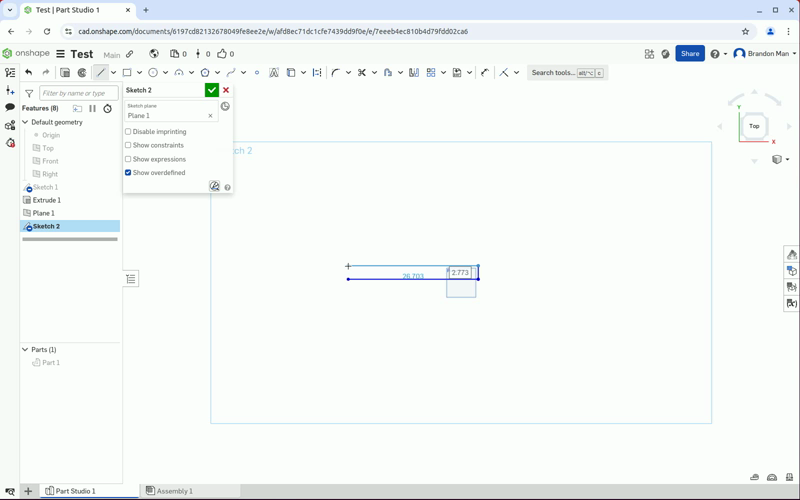
key_up(shift)
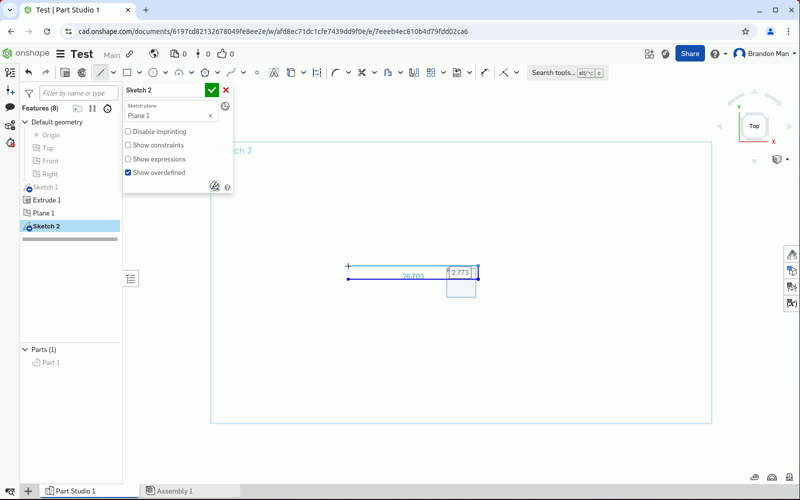
mouse_move(378, 265)
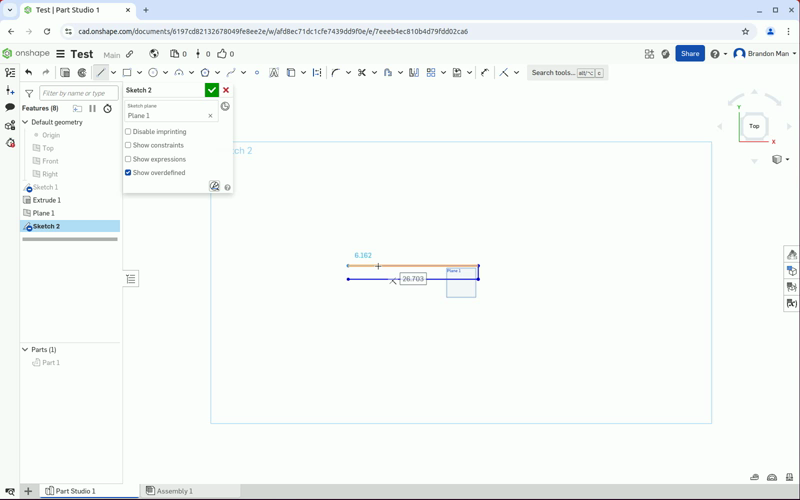
key_down(shift)
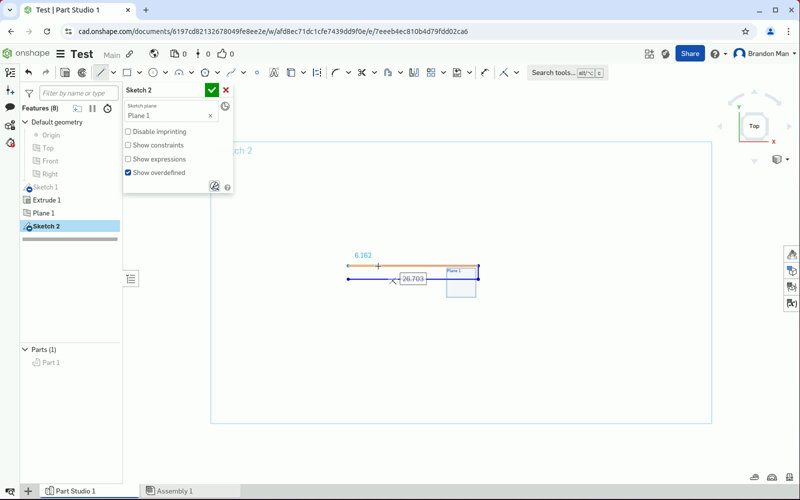
mouse_move(348, 279)
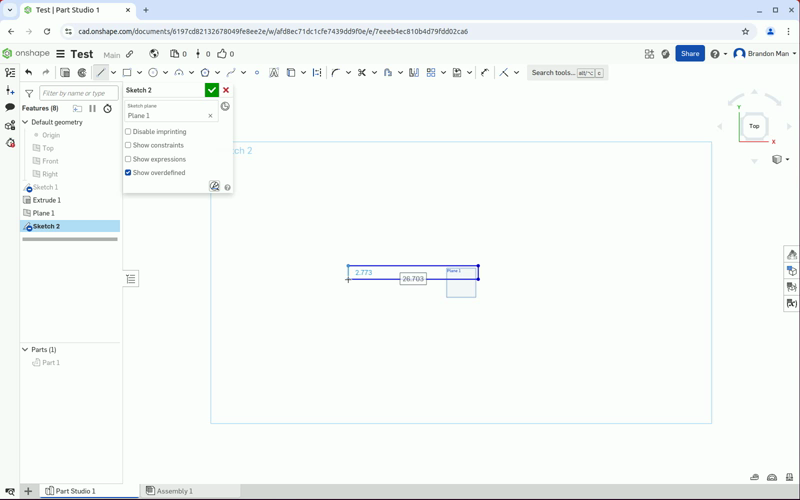
key_up(shift)
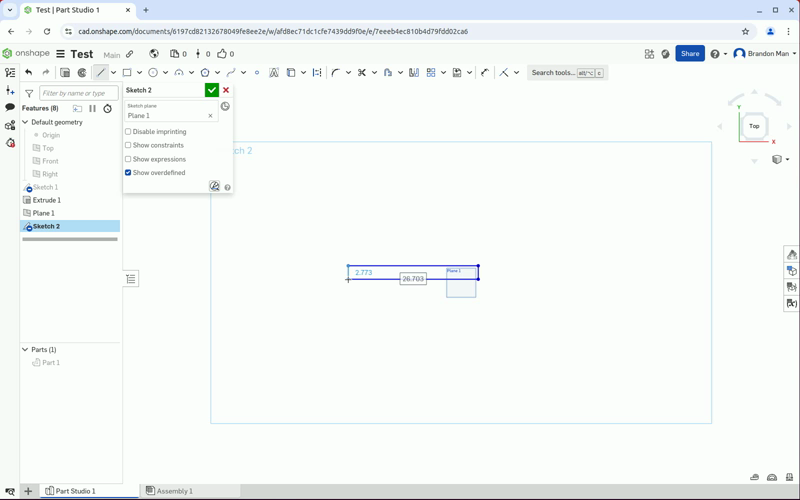
click(348, 279)
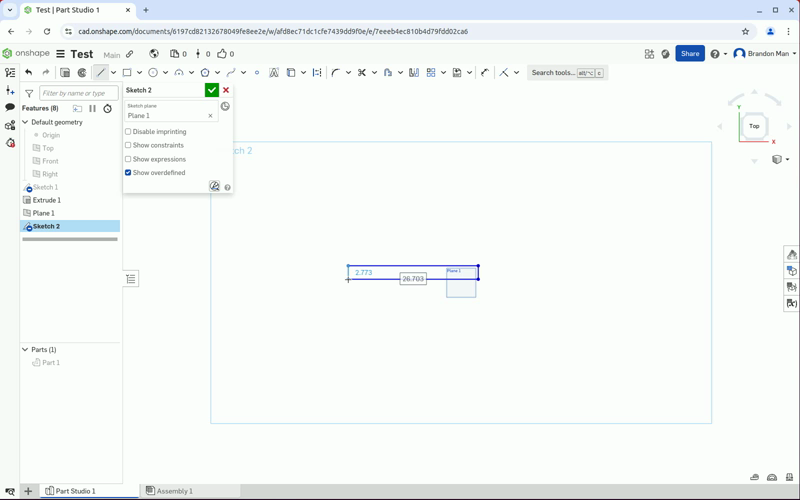
key(esc)
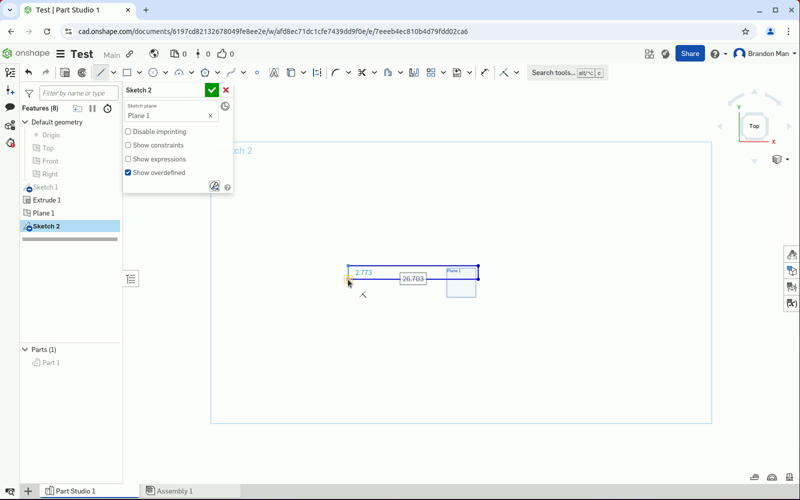
mouse_move(395, 272)
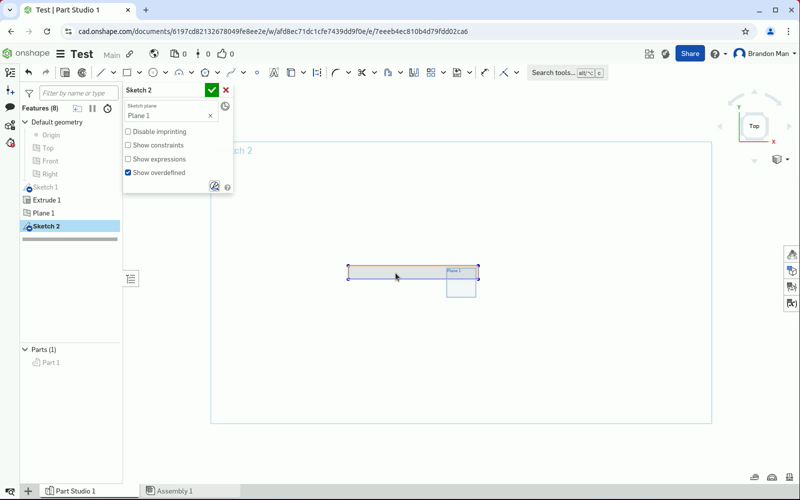
scroll(6)
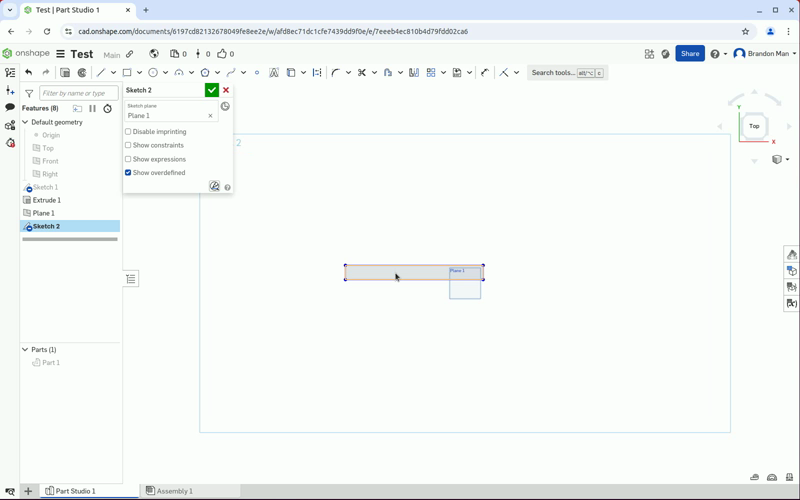
scroll(6)
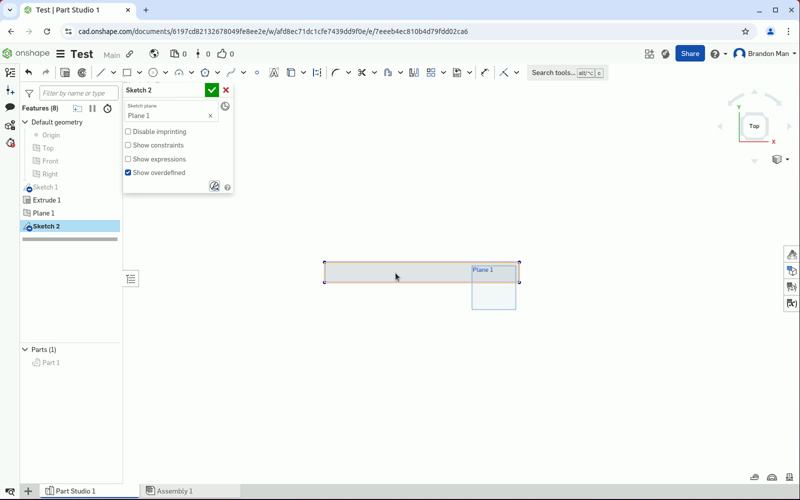
scroll(6)
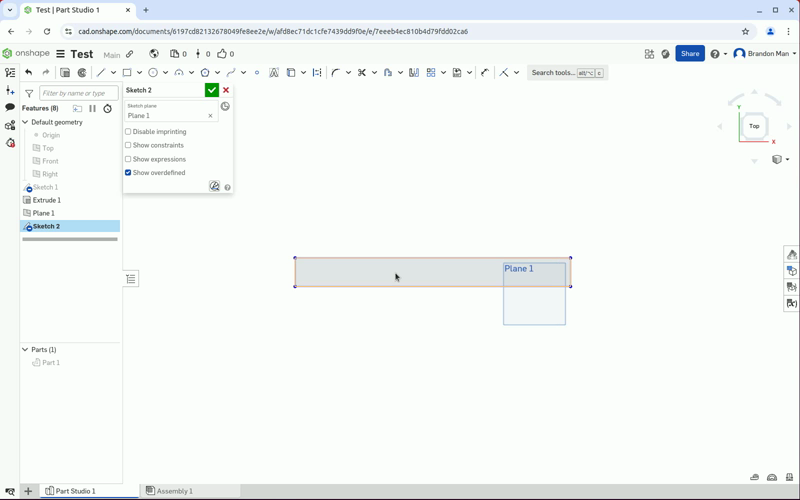
scroll(6)
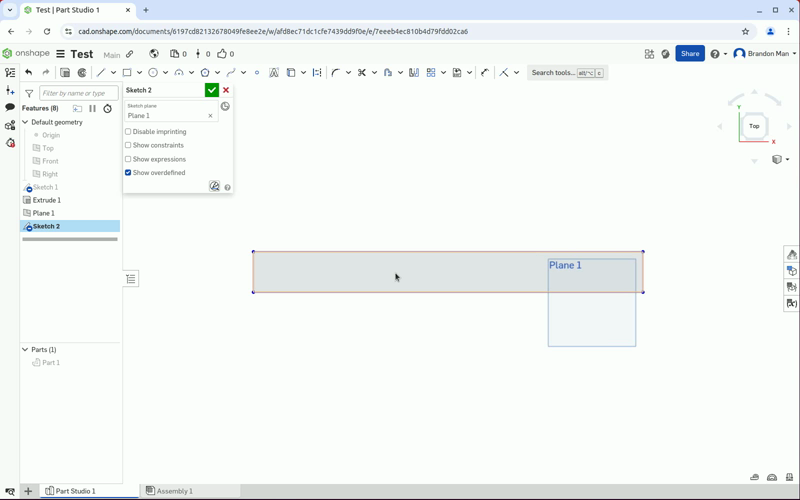
scroll(6)
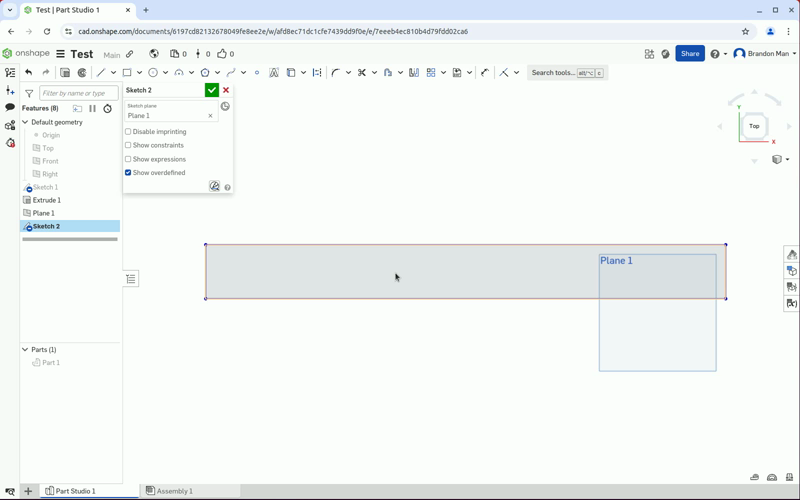
scroll(6)
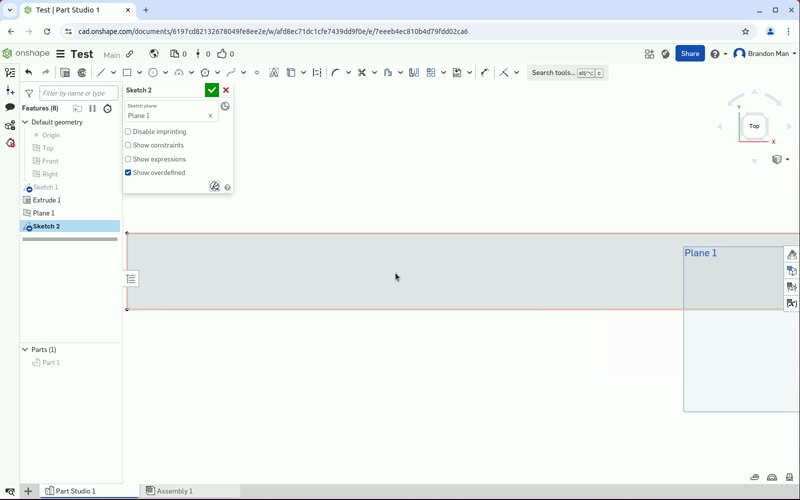
scroll(6)
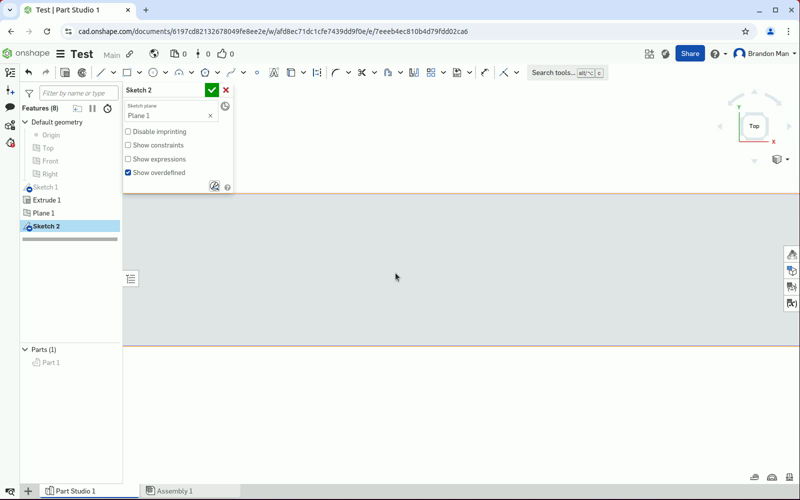
click(395, 272)
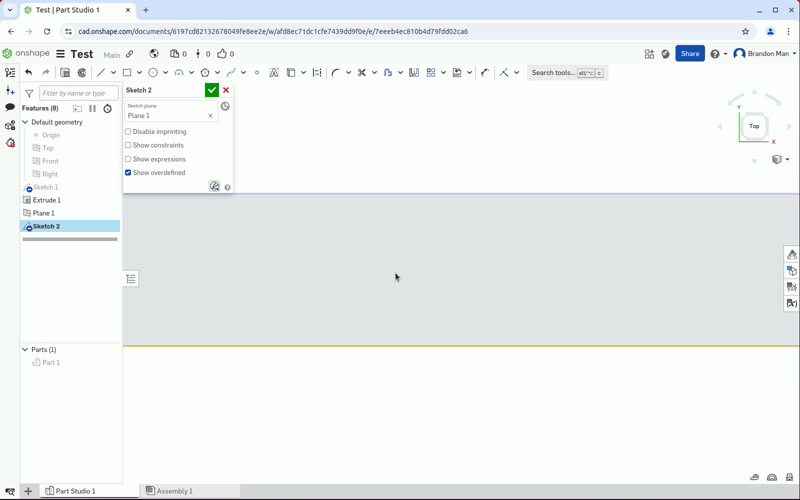
scroll(-6)
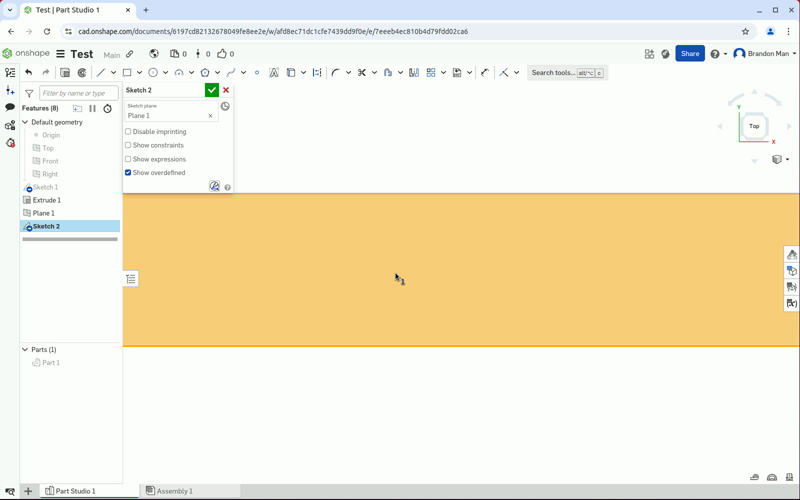
scroll(-6)
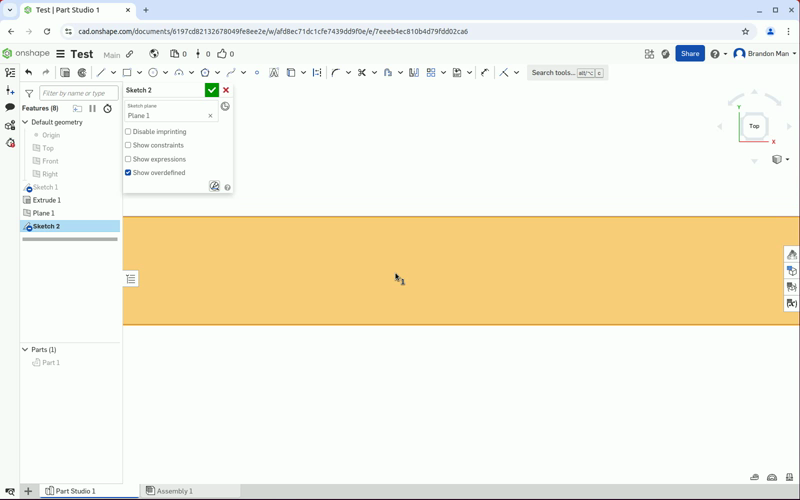
scroll(-6)
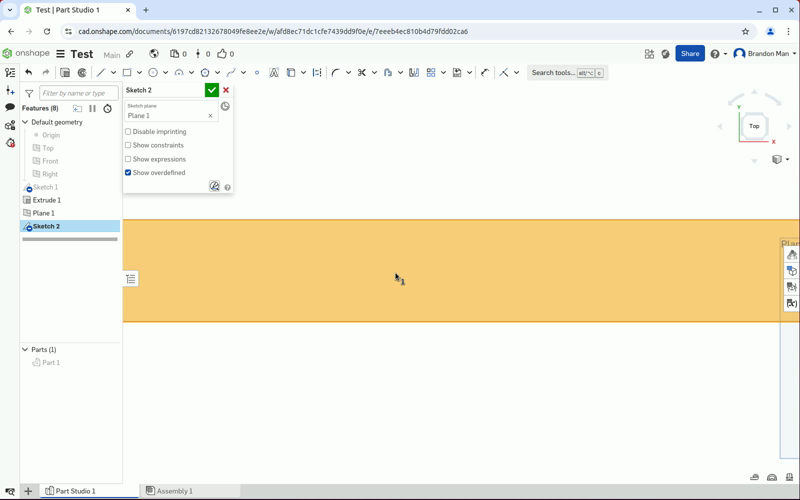
scroll(-6)
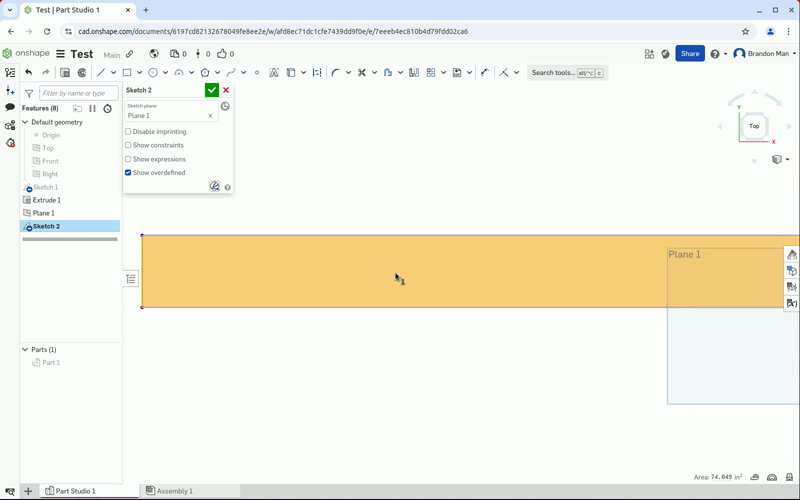
scroll(-6)
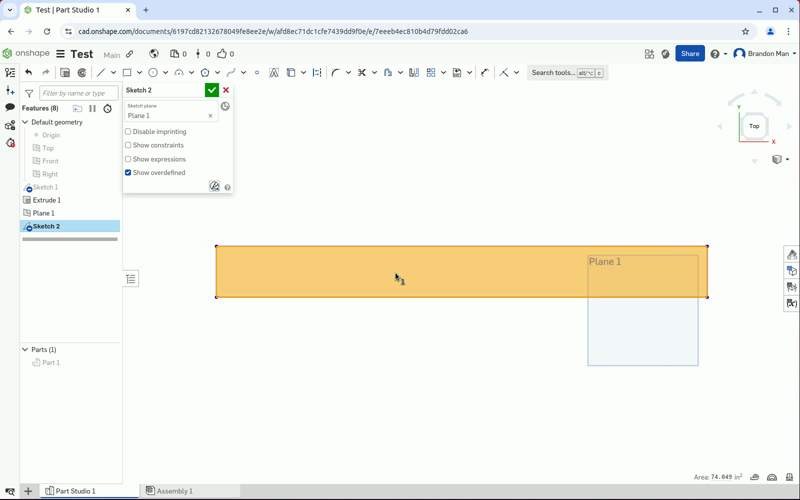
scroll(-6)
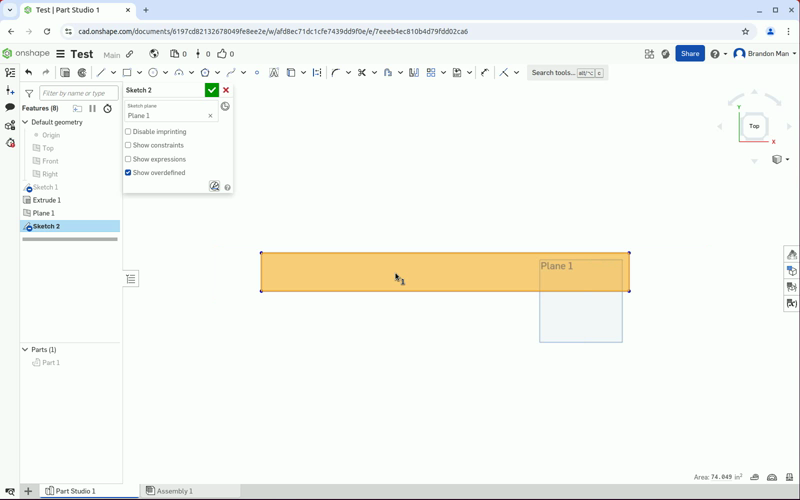
scroll(-6)
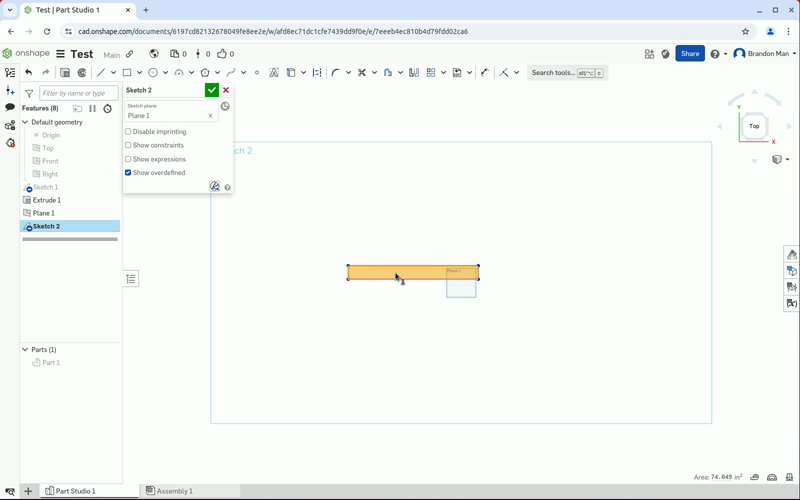
mouse_move(73, 352)
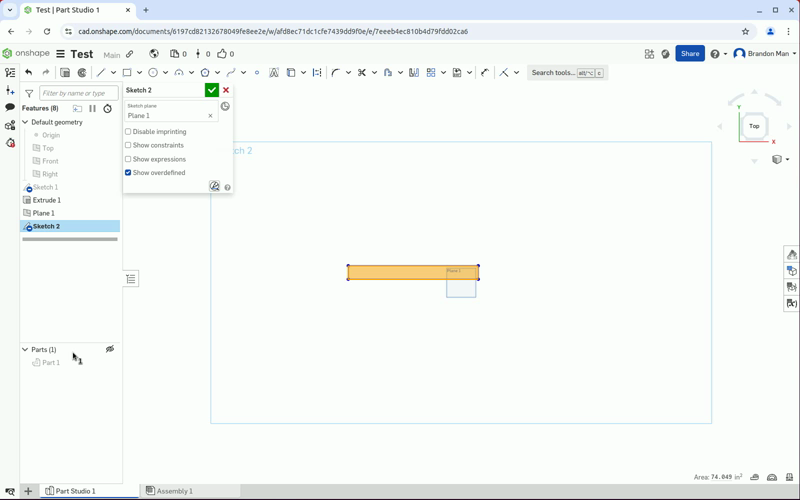
key(shift+y)
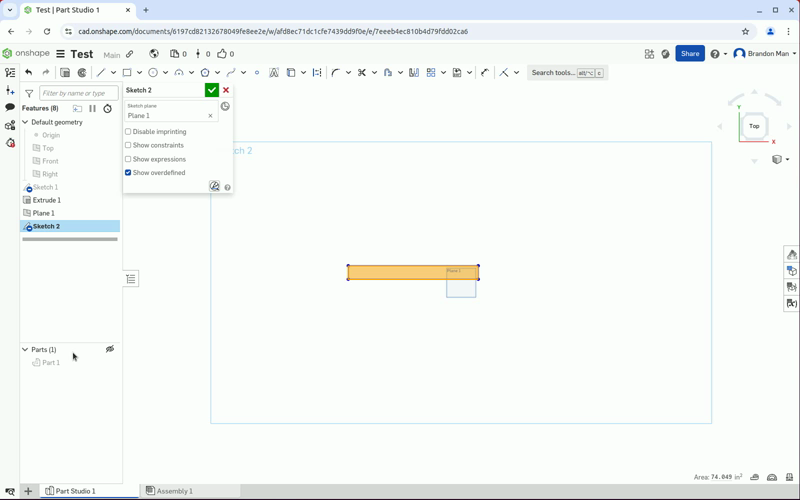
key(shift+e)
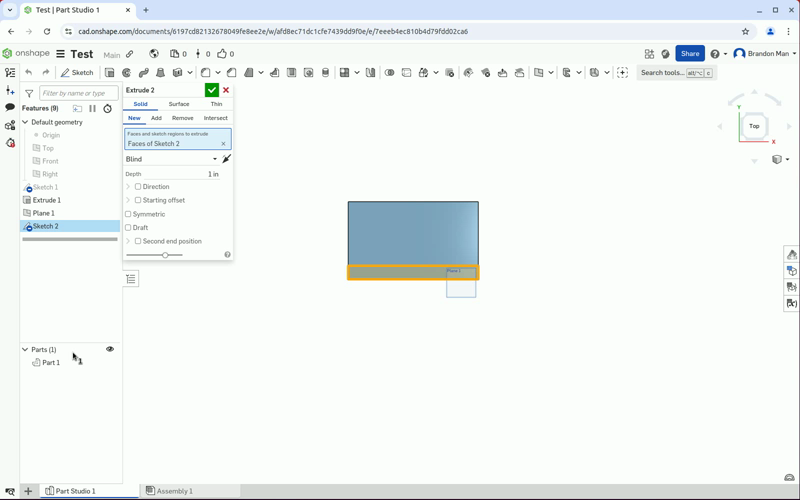
mouse_move(143, 106)
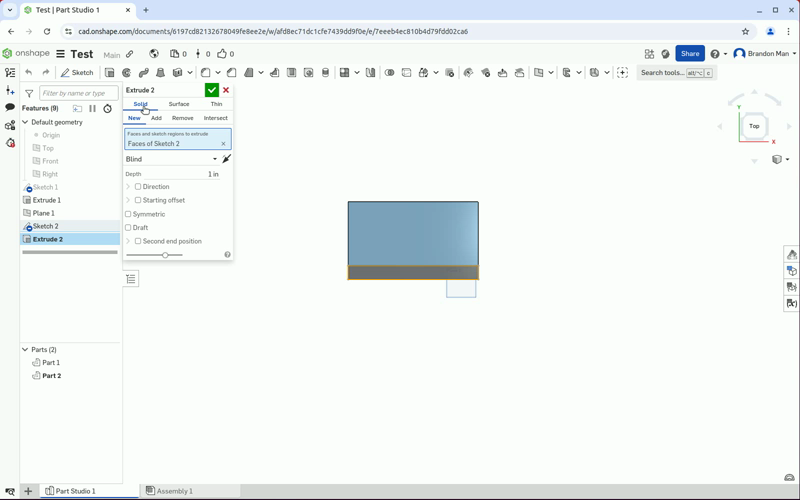
click(143, 106)
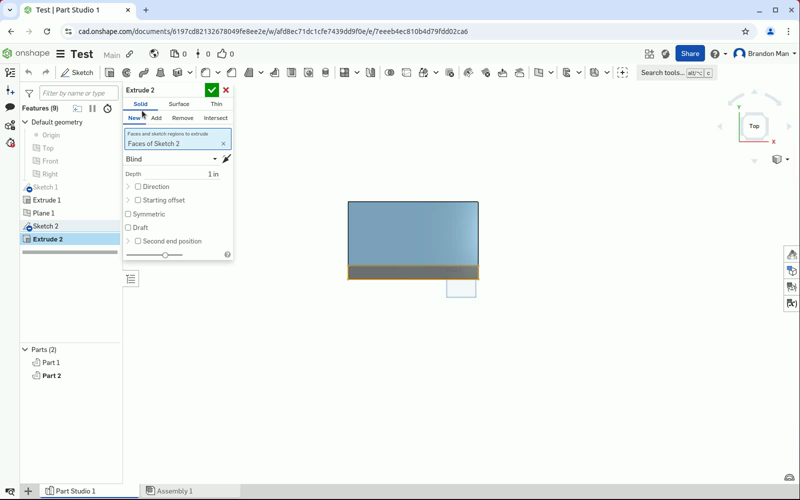
mouse_move(137, 120)
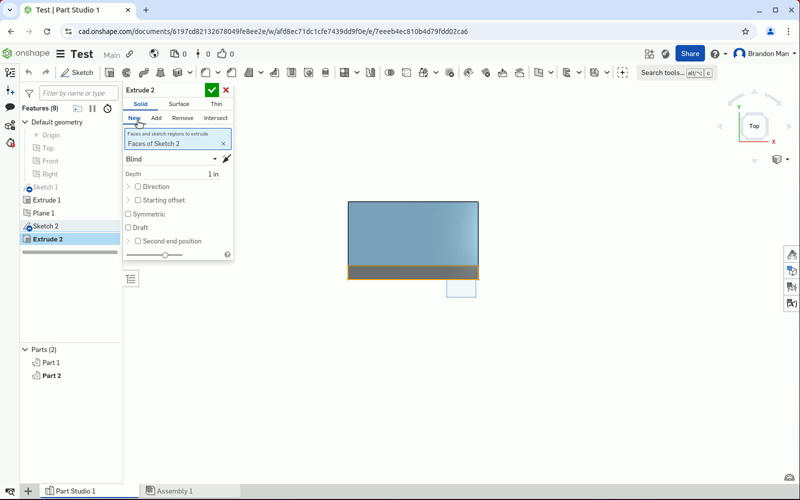
click(137, 120)
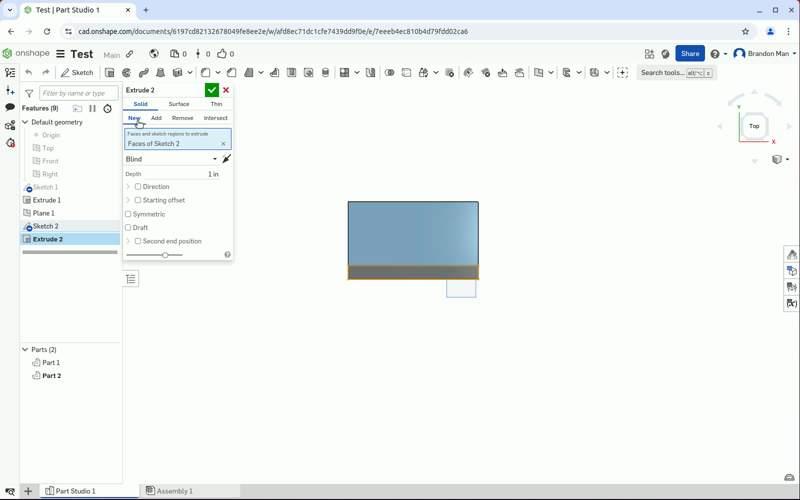
key(tab, 4)
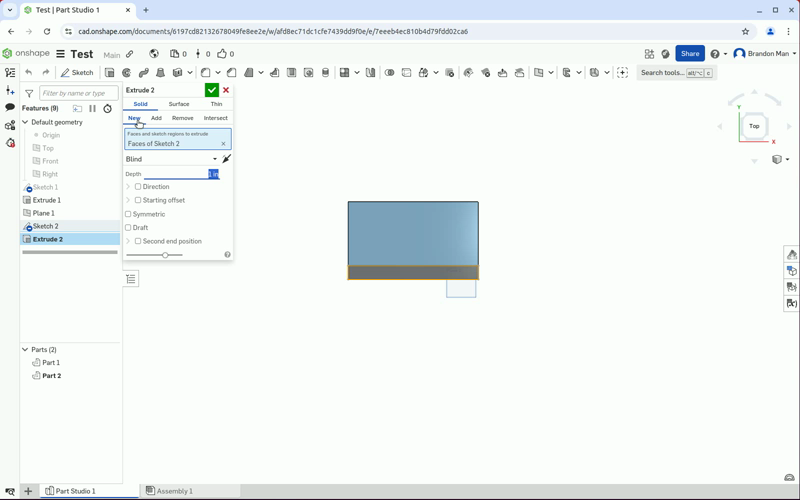
text(2.648)
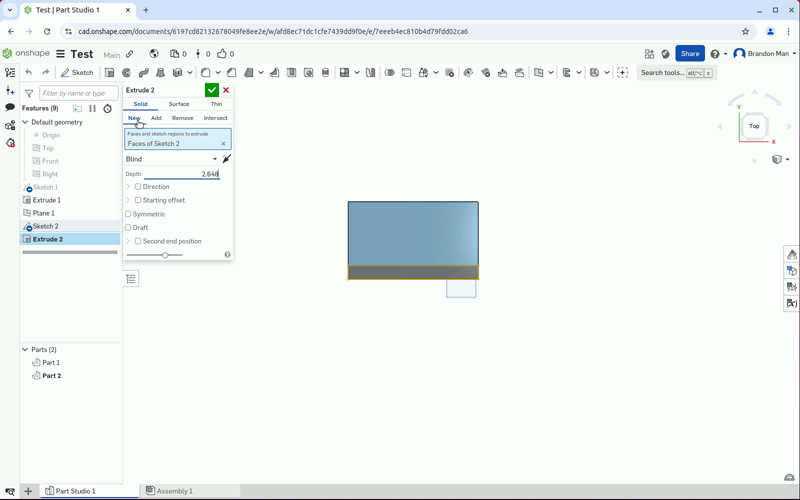
key(enter)
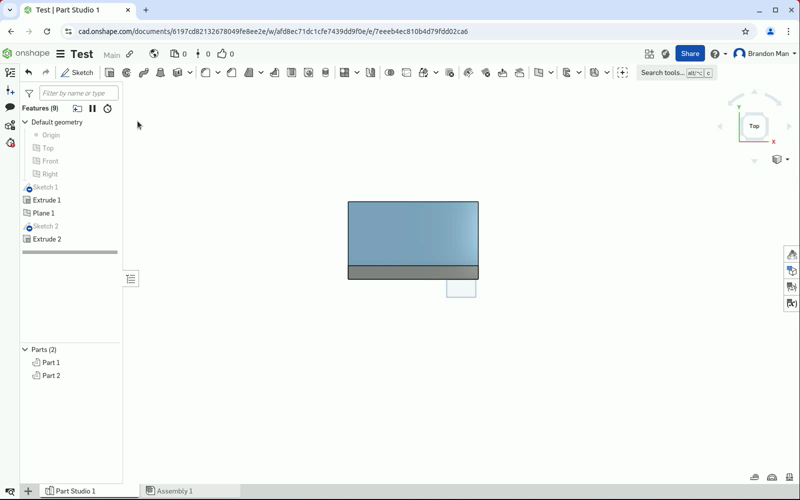
key(shift+h)
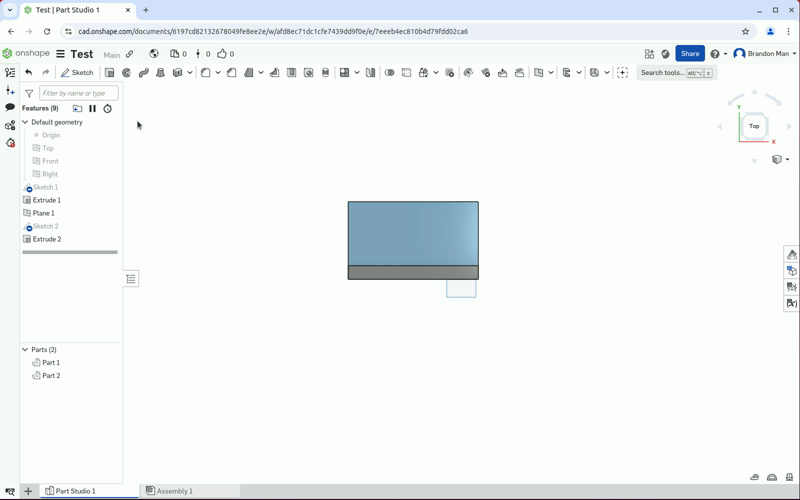
key(shift+h)
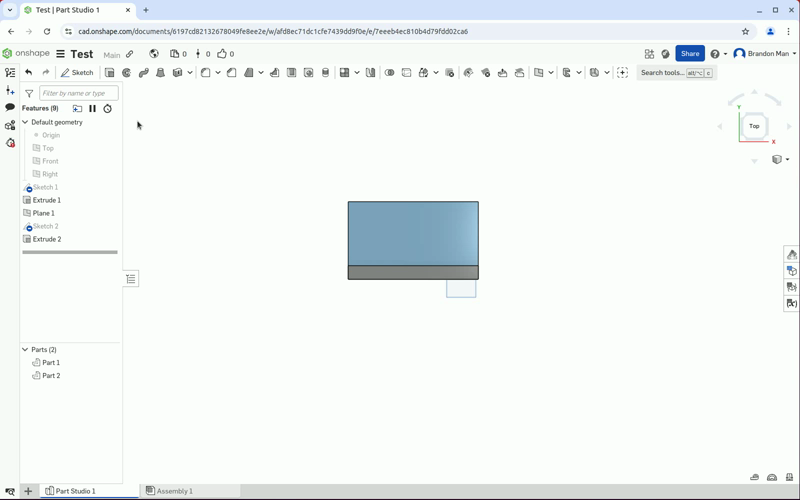
mouse_move(73, 189)
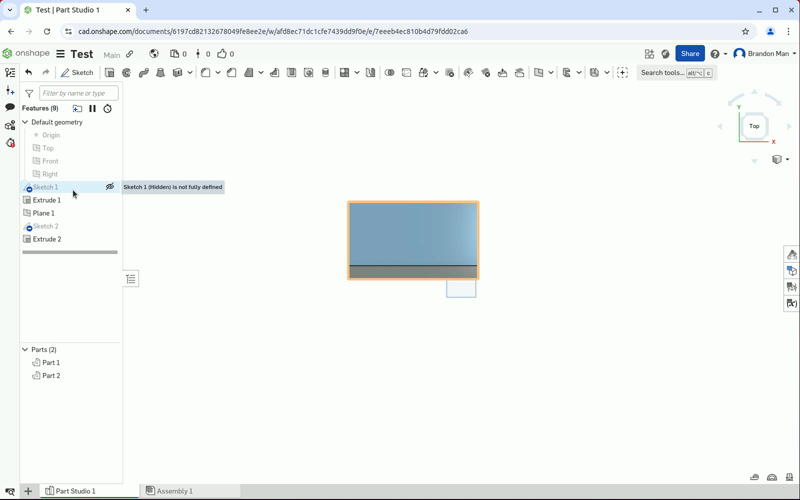
click(73, 189)
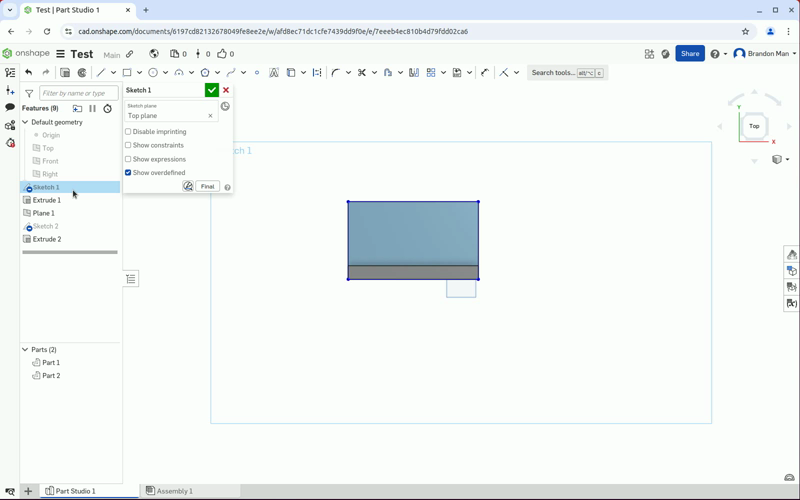
mouse_move(229, 92)
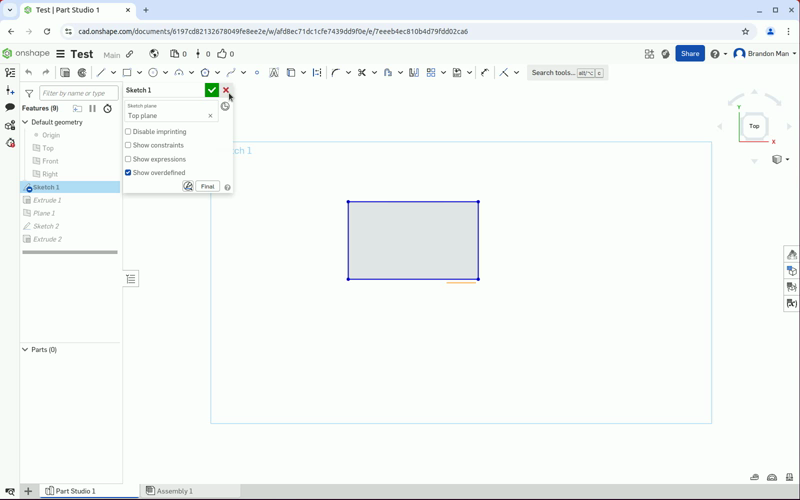
click(229, 92)
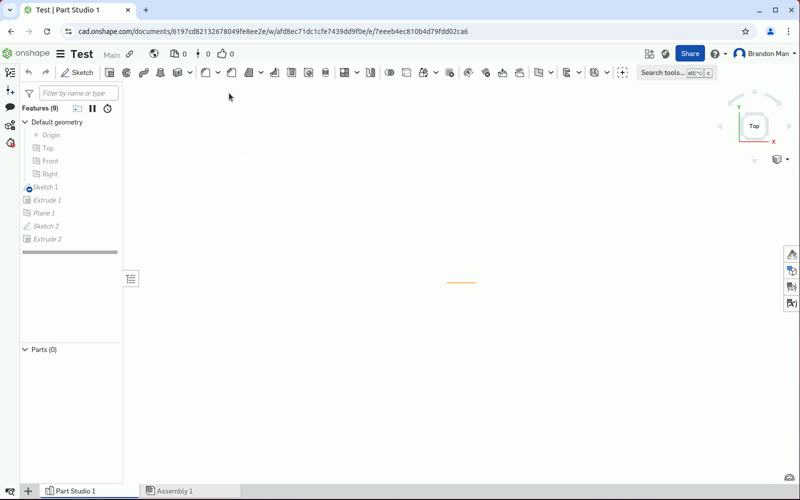
key(shift+s)
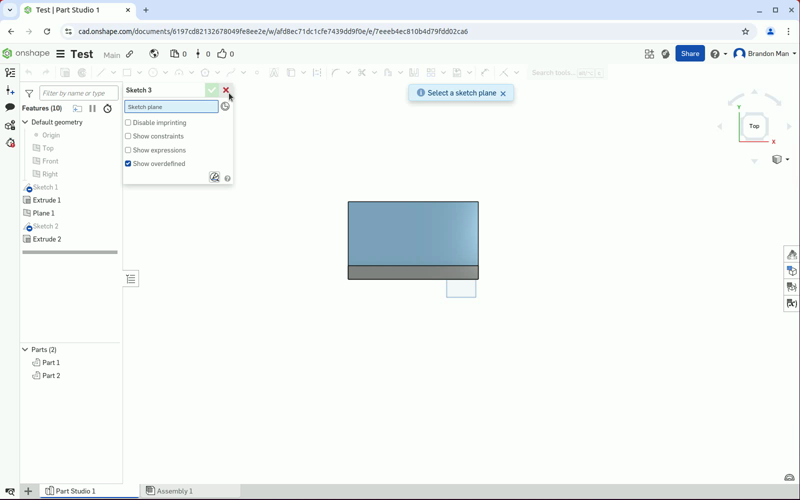
mouse_move(73, 215)
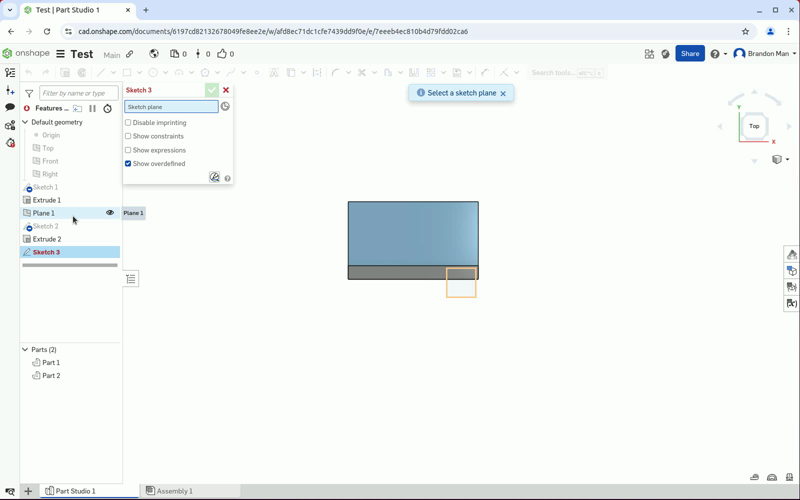
click(73, 215)
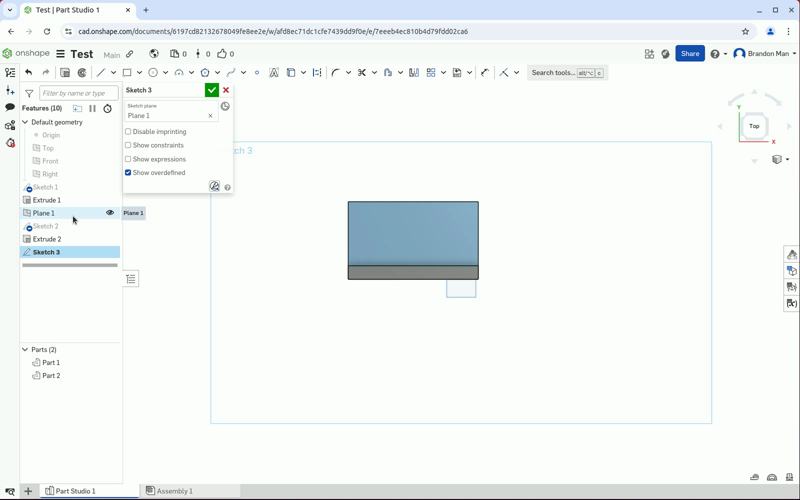
mouse_move(73, 352)
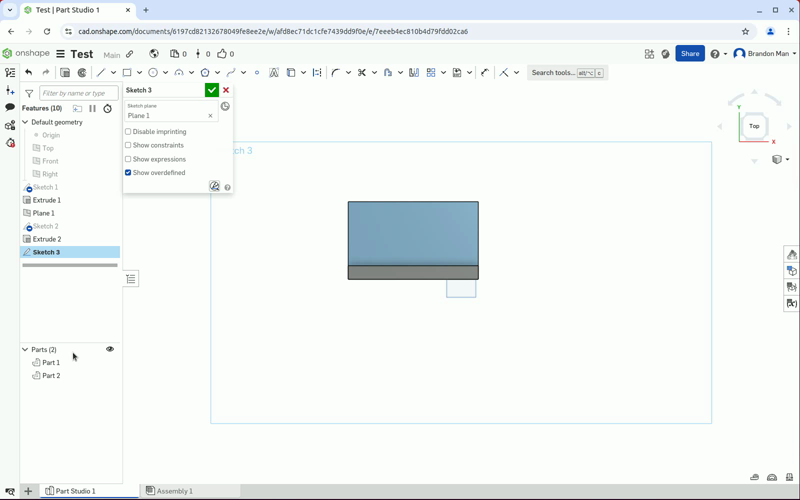
key(y)
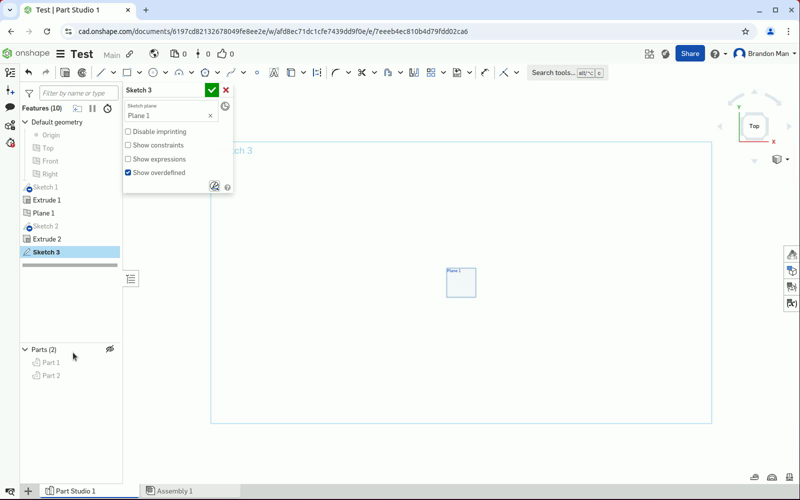
key(l)
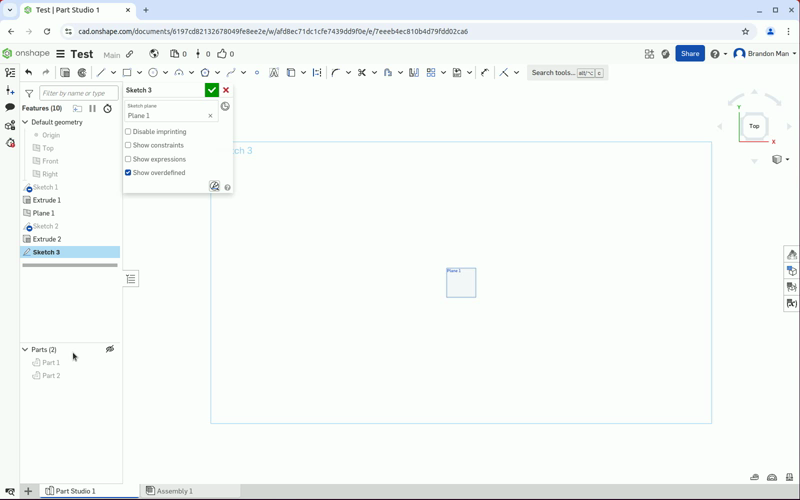
key_down(shift)
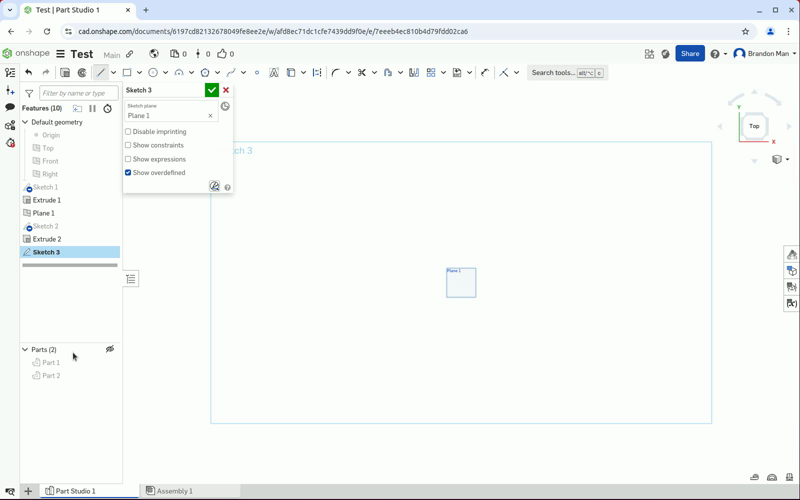
mouse_move(348, 215)
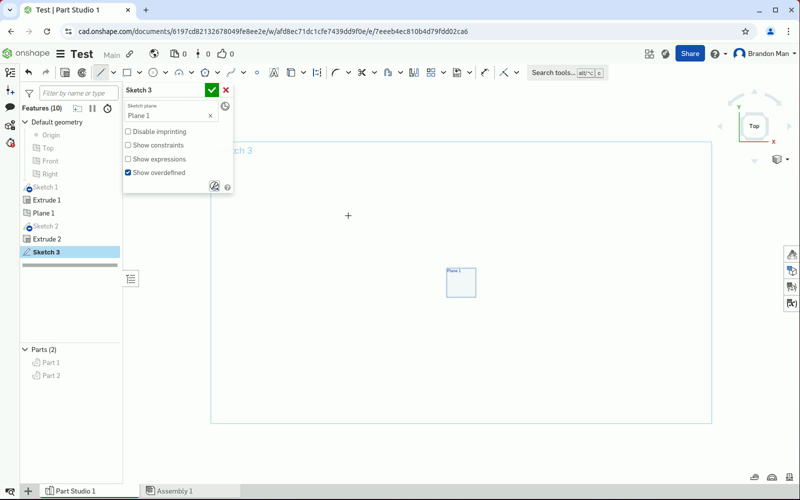
click(348, 215)
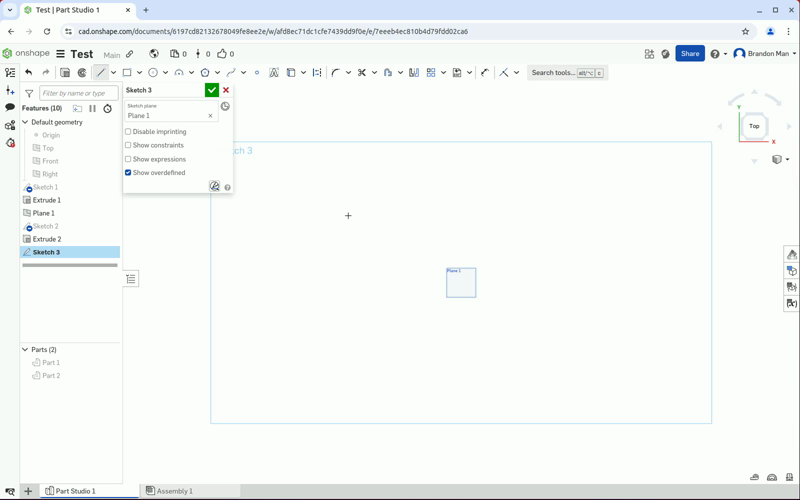
key_up(shift)
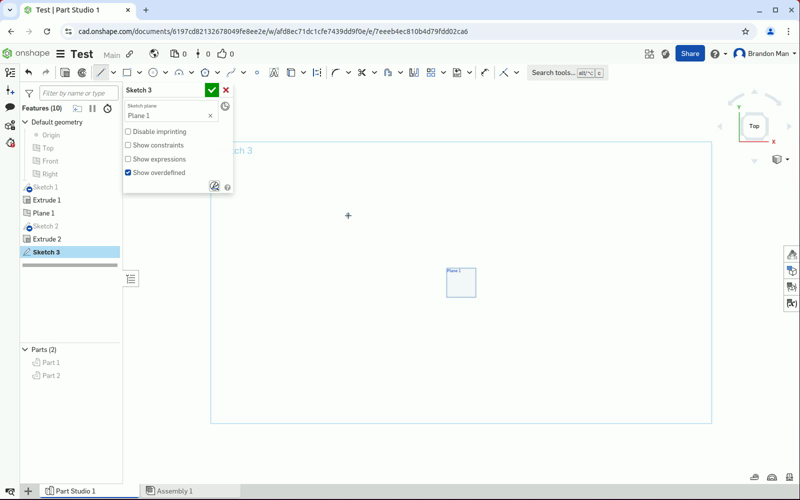
key_down(shift)
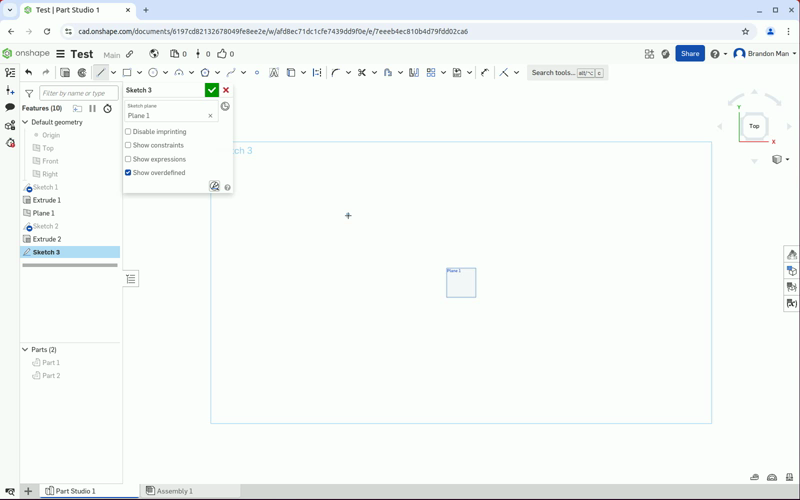
mouse_move(478, 215)
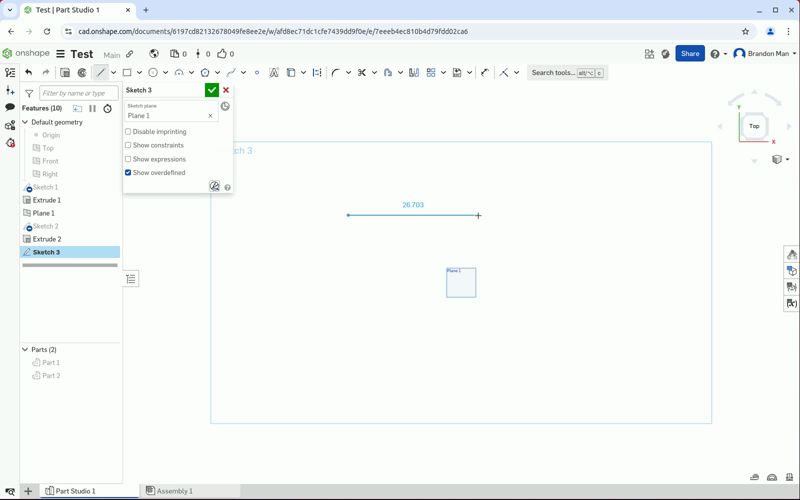
click(478, 215)
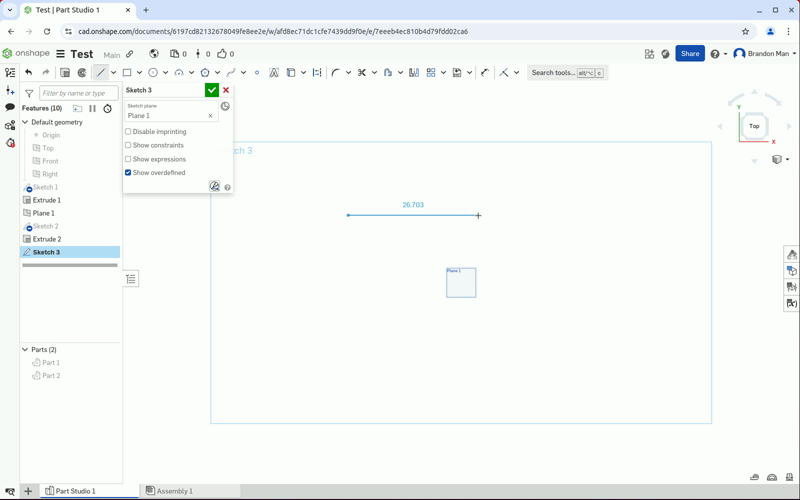
key_up(shift)
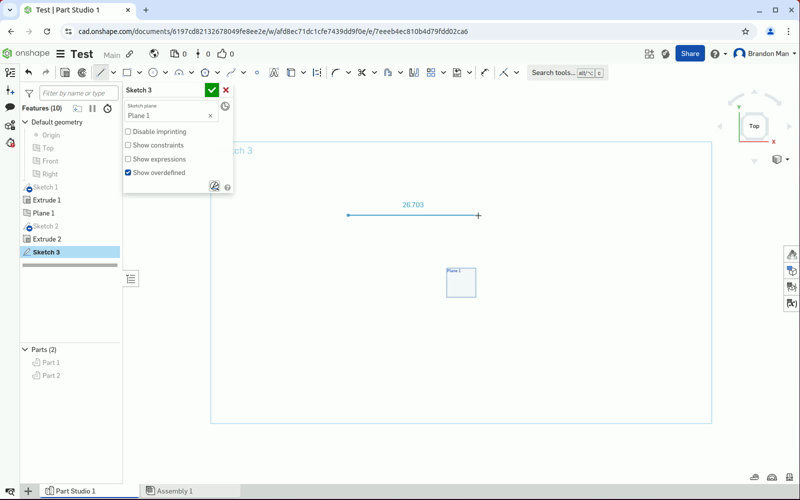
key_down(shift)
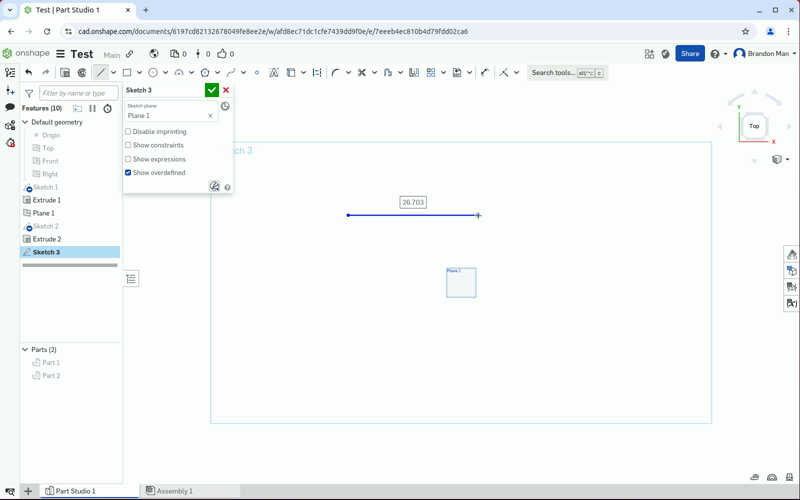
mouse_move(508, 215)
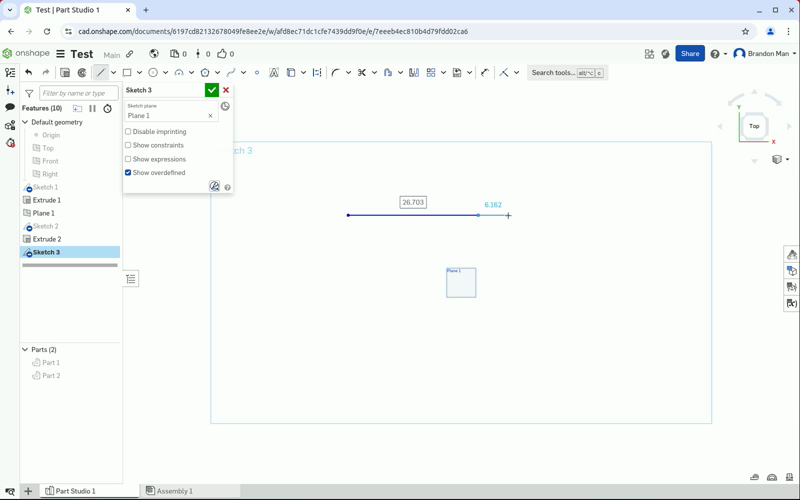
mouse_move(478, 201)
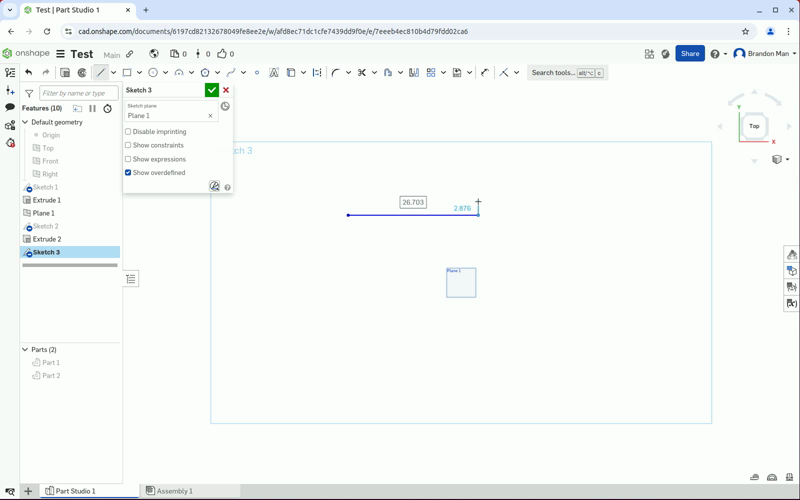
click(478, 201)
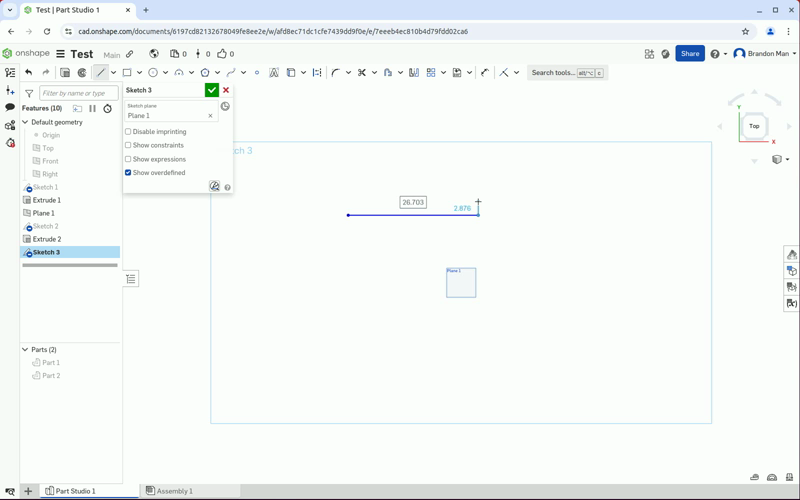
key_up(shift)
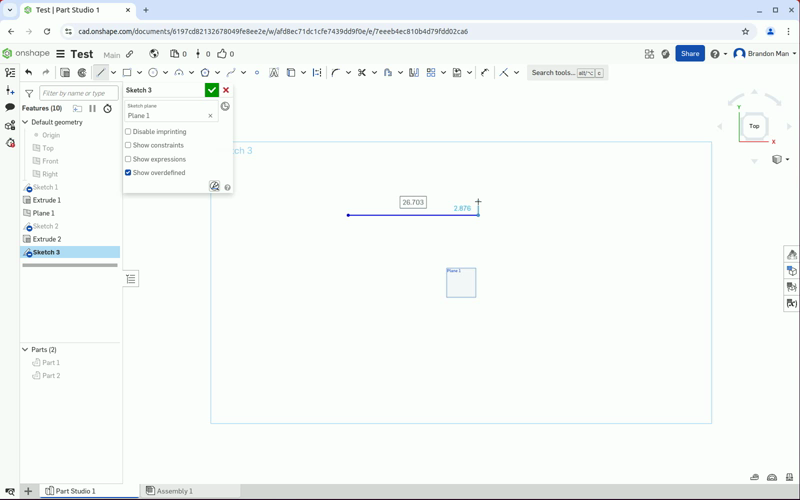
key_down(shift)
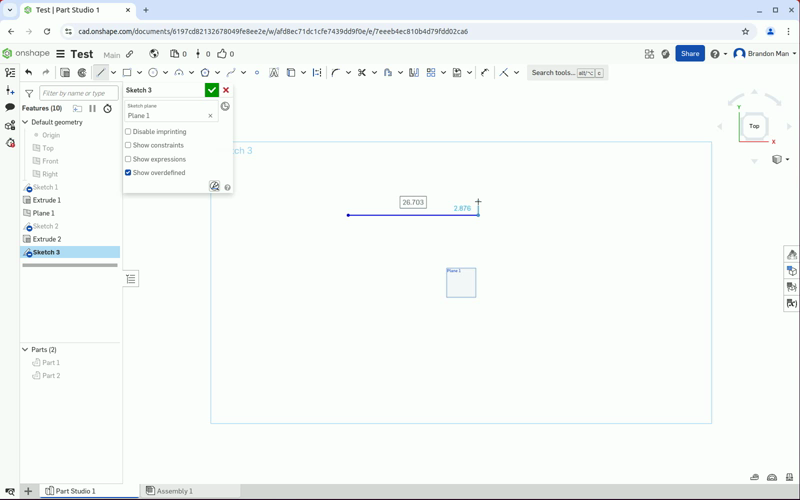
mouse_move(348, 201)
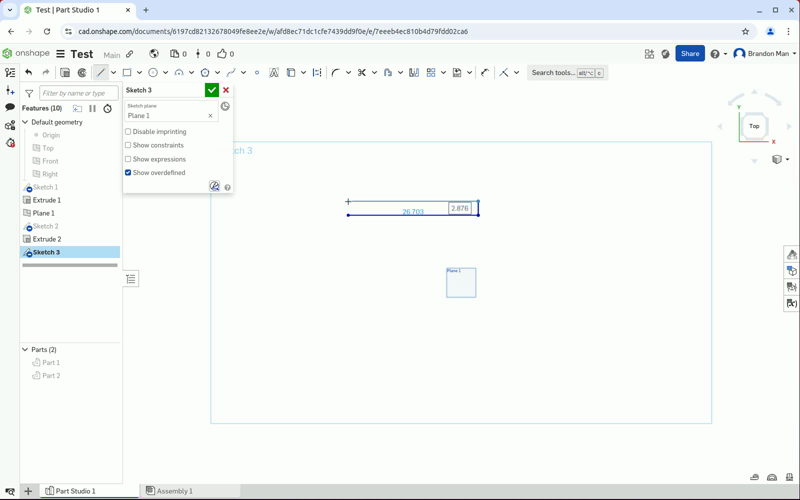
click(348, 201)
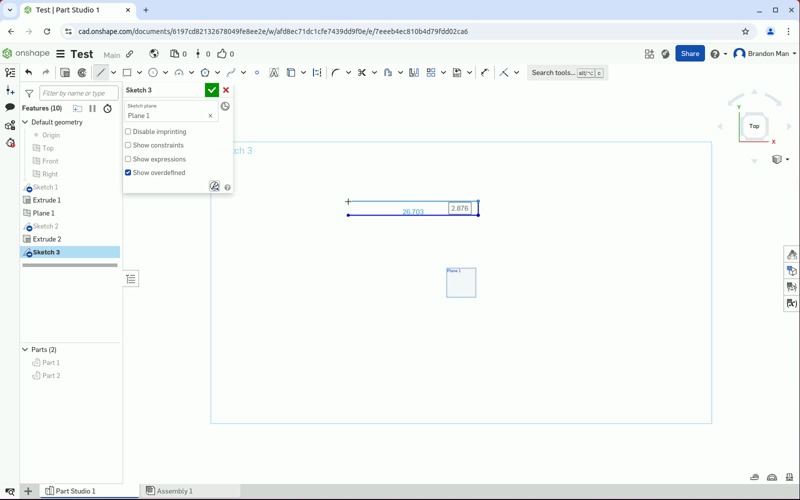
key_up(shift)
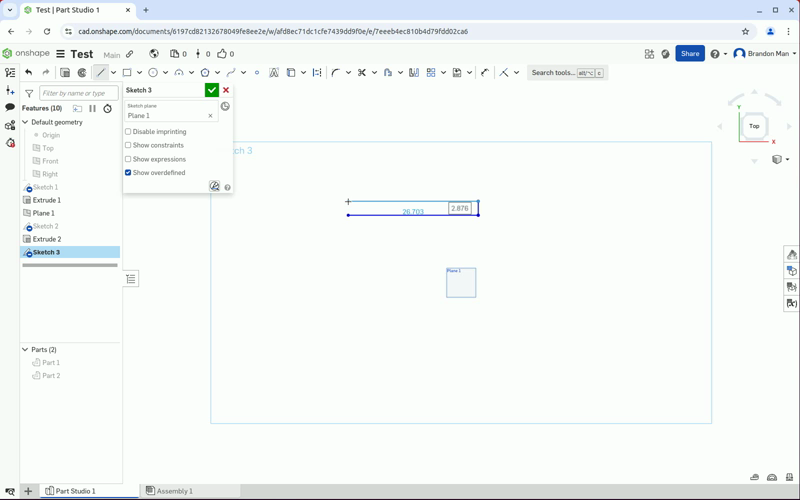
mouse_move(378, 201)
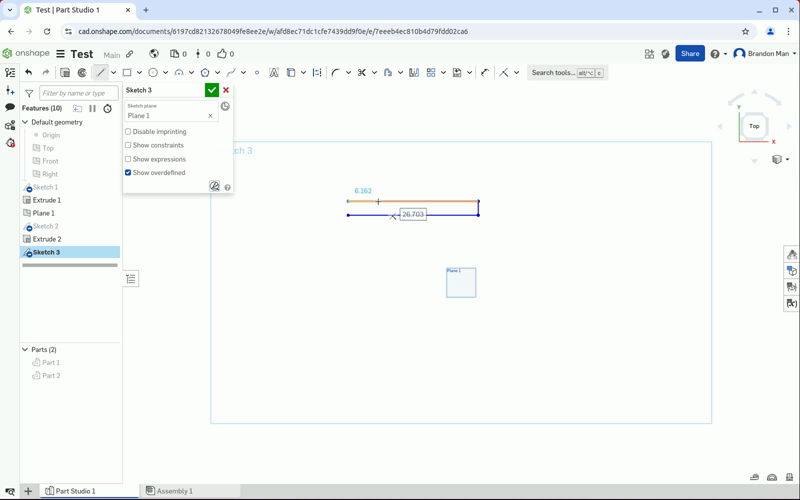
key_down(shift)
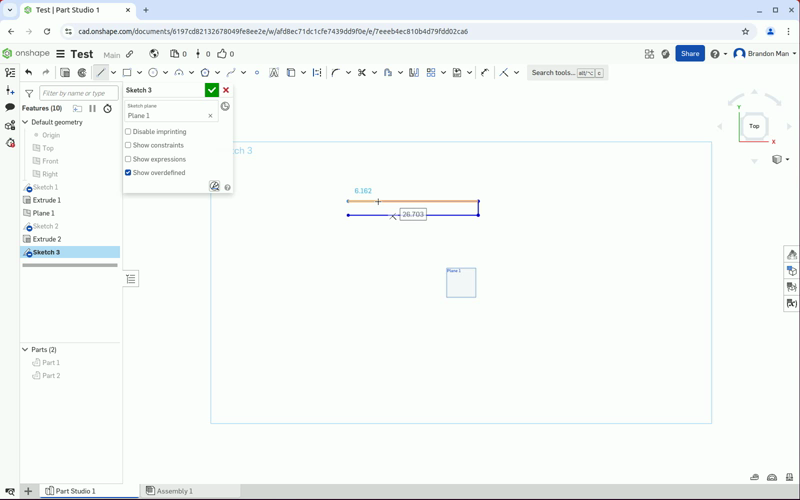
mouse_move(348, 215)
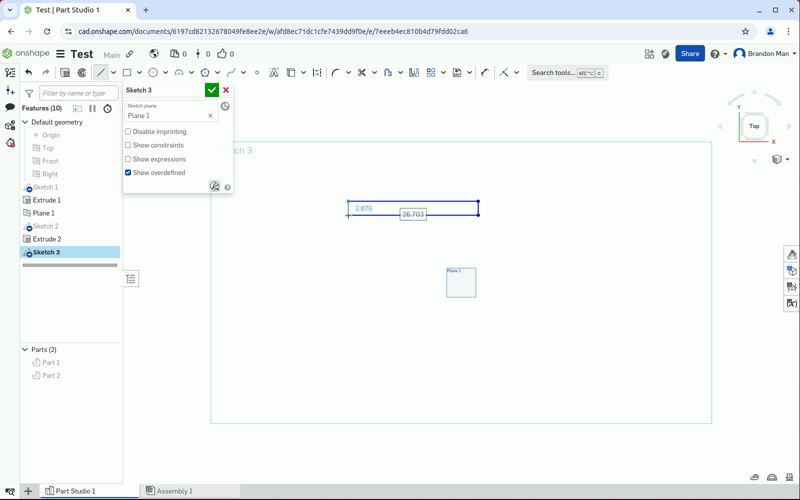
key_up(shift)
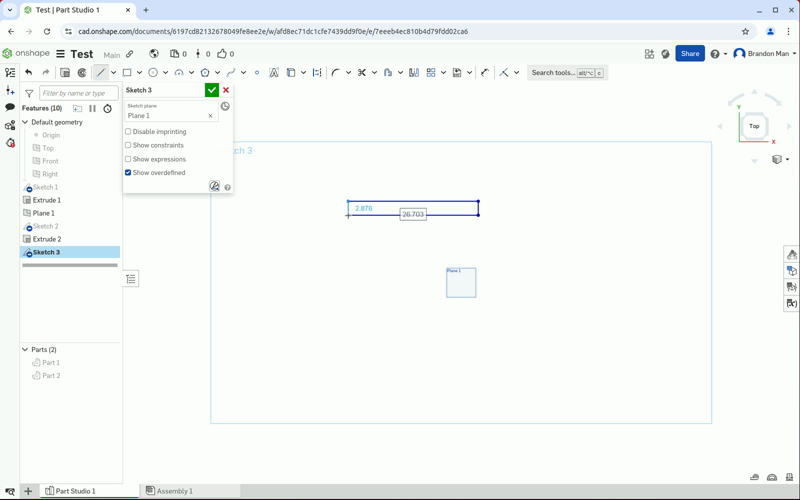
click(348, 215)
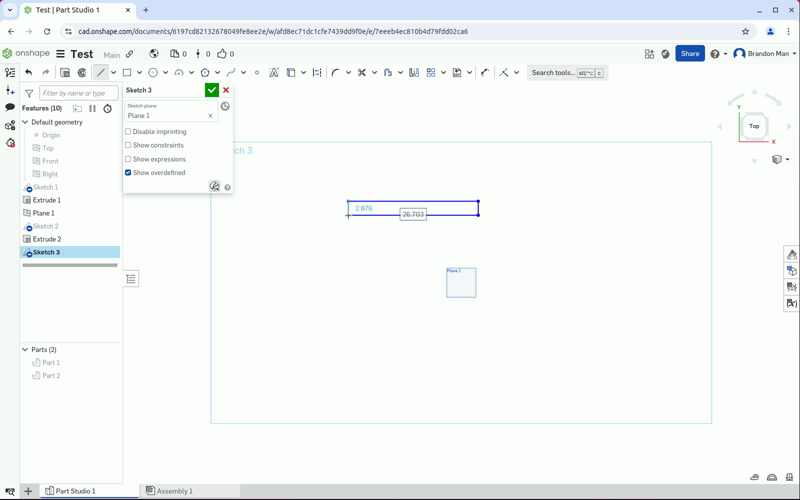
key(esc)
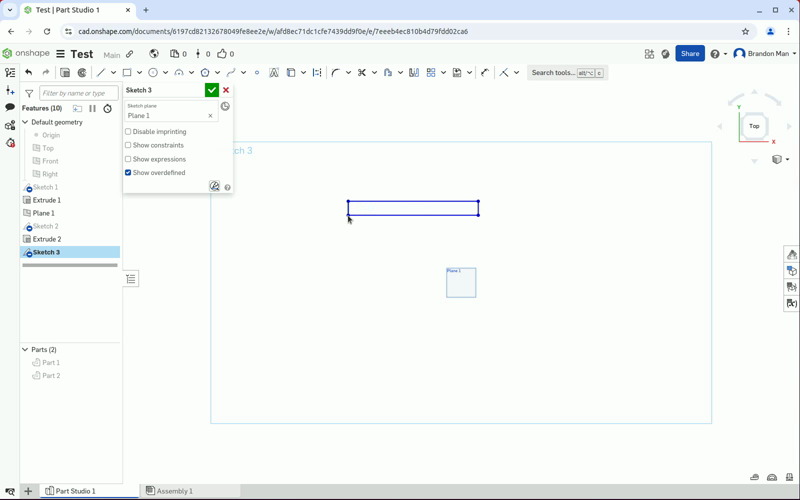
mouse_move(407, 204)
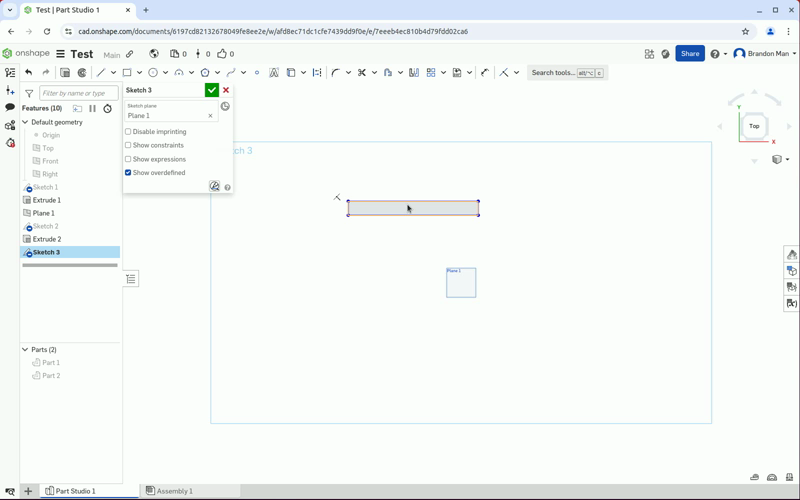
scroll(6)
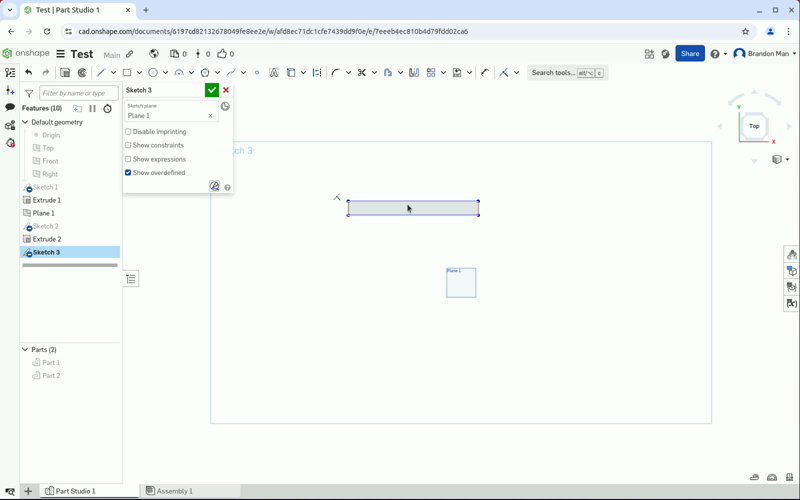
scroll(6)
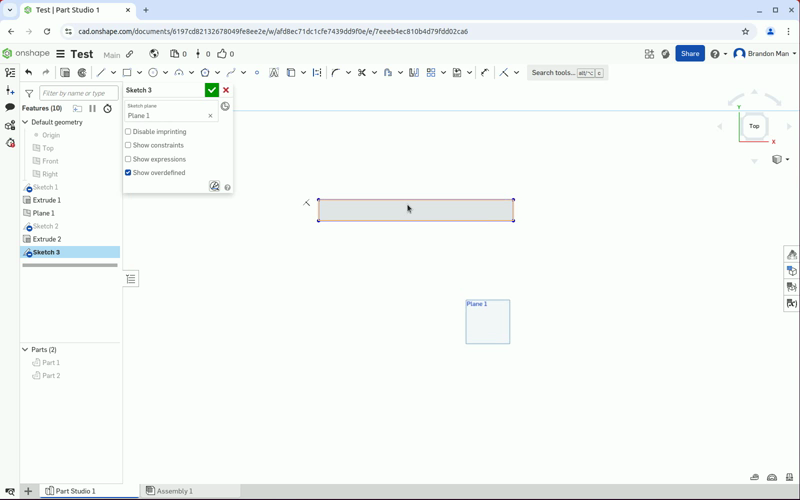
scroll(6)
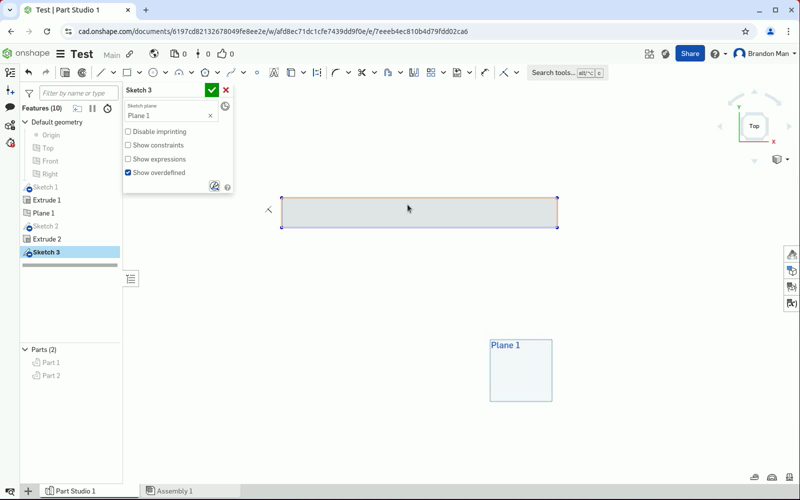
scroll(6)
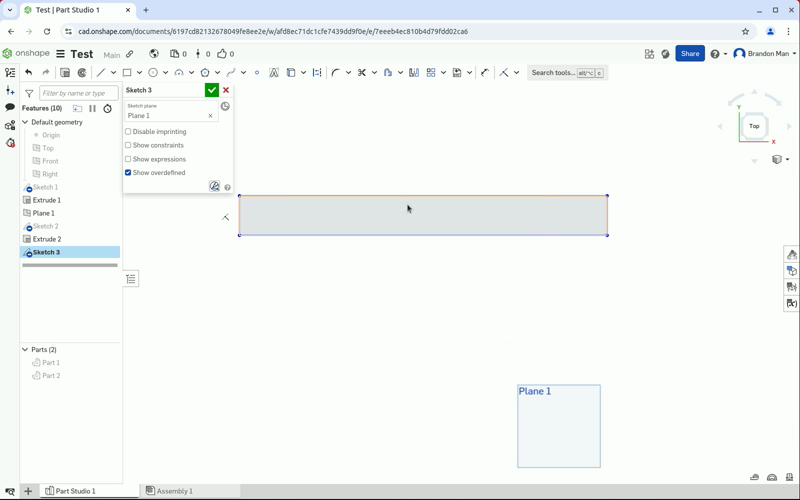
scroll(6)
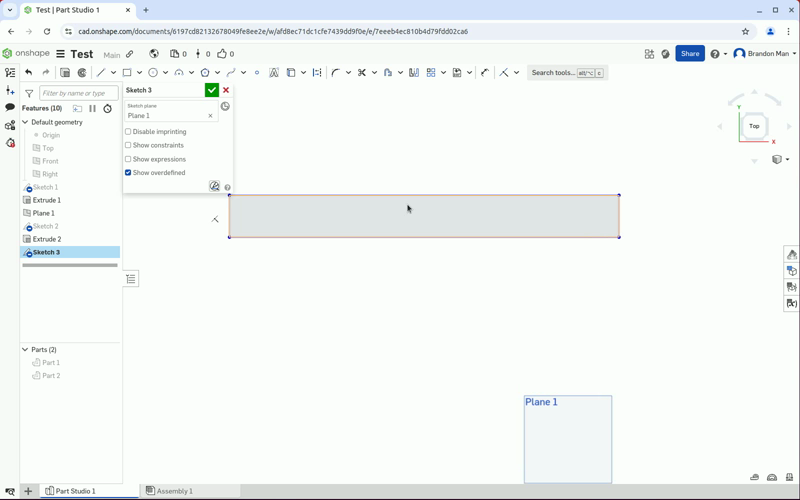
scroll(6)
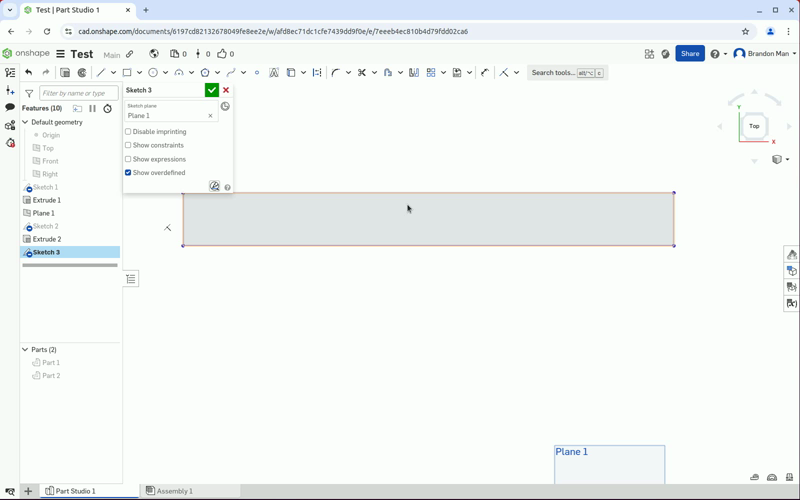
scroll(6)
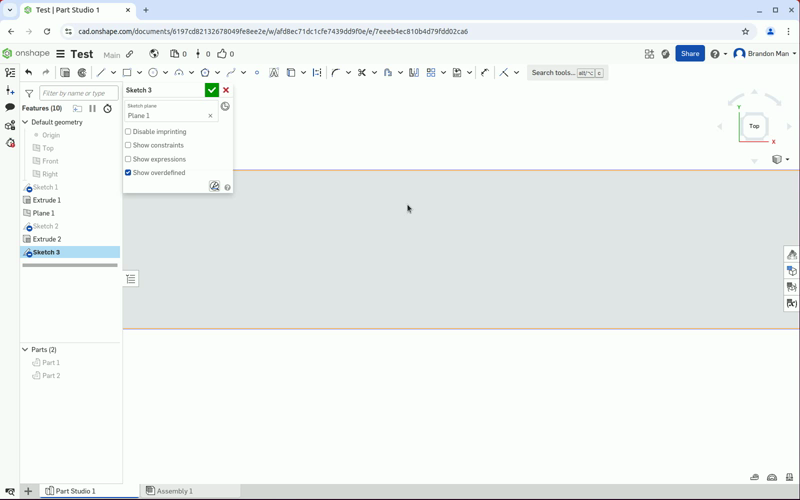
click(407, 204)
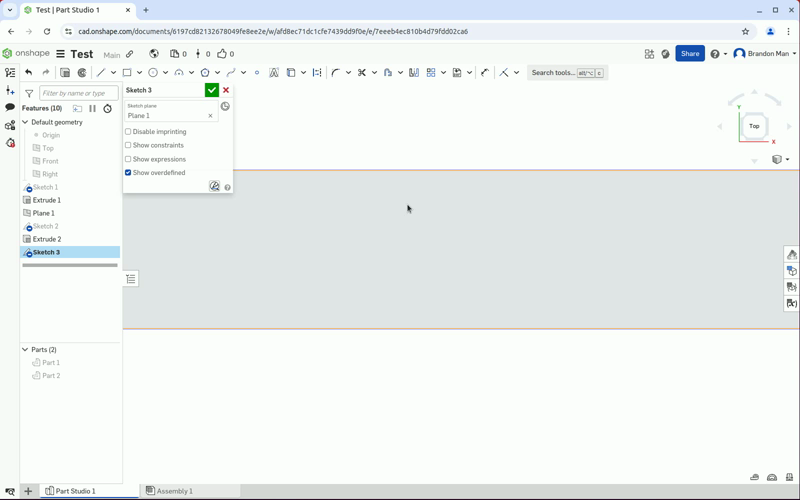
scroll(-6)
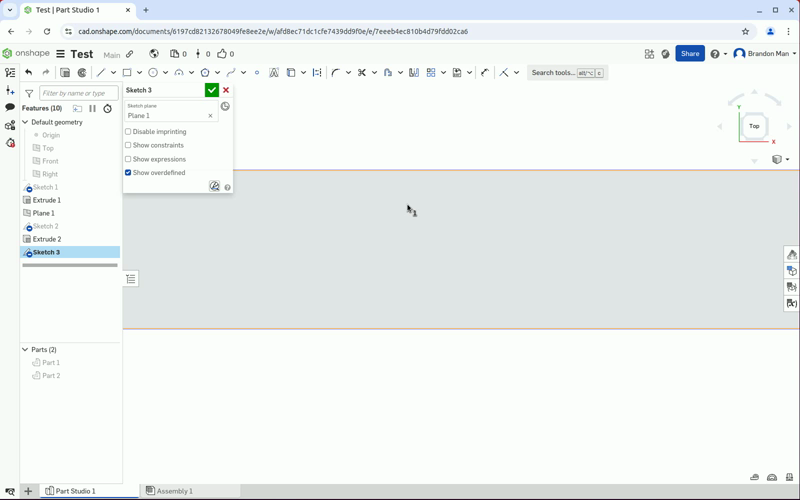
scroll(-6)
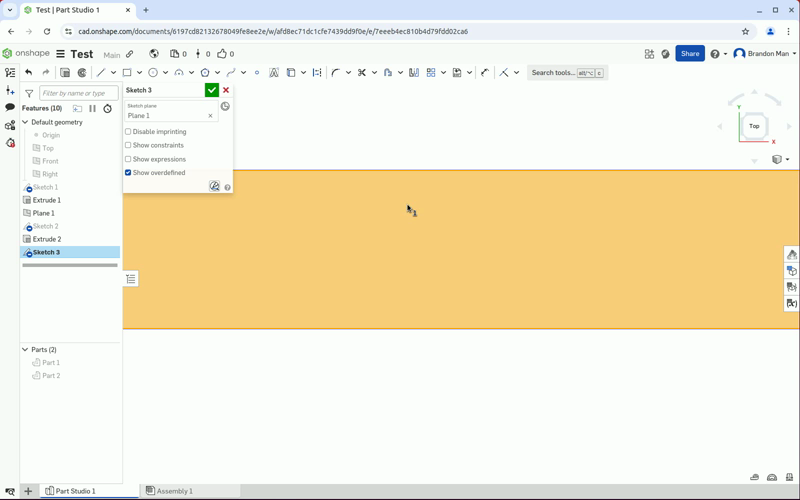
scroll(-6)
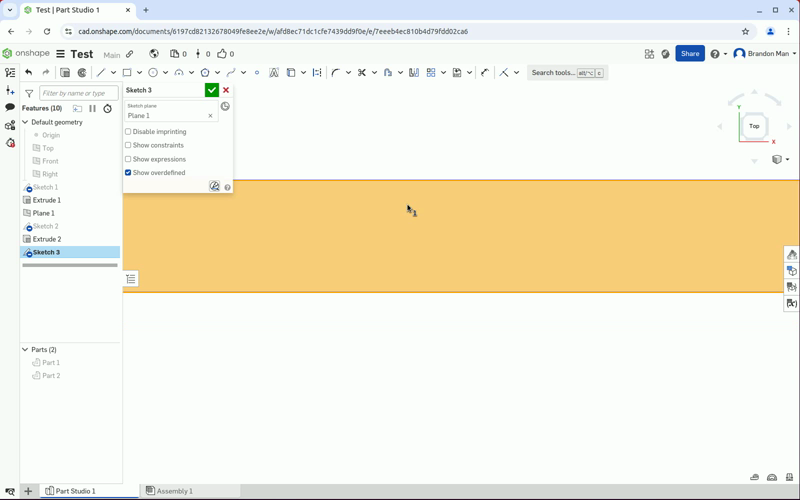
scroll(-6)
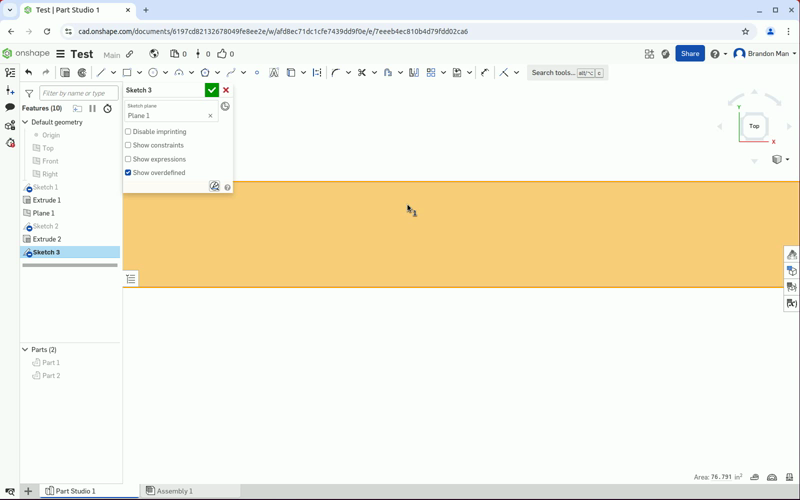
scroll(-6)
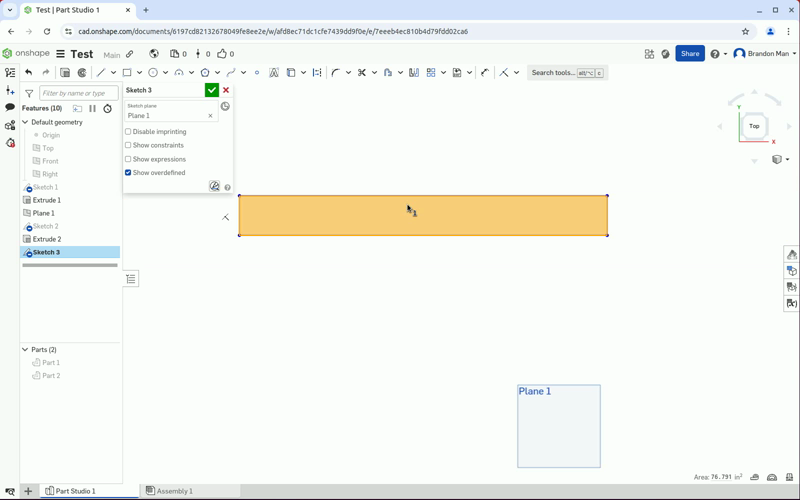
scroll(-6)
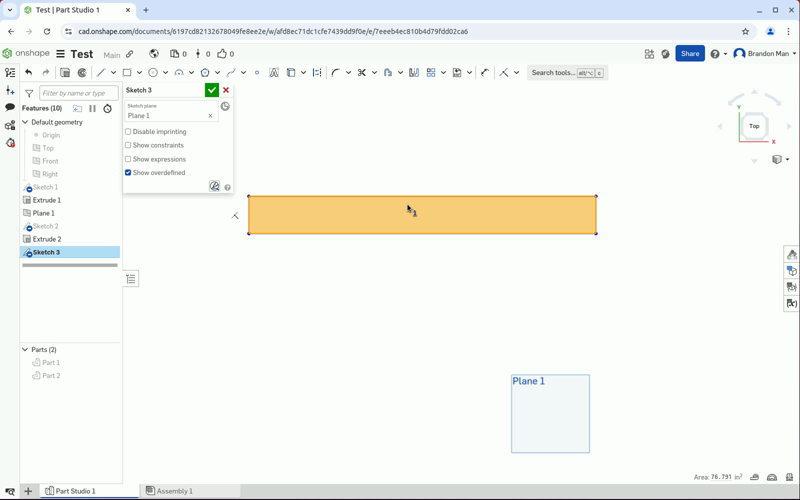
scroll(-6)
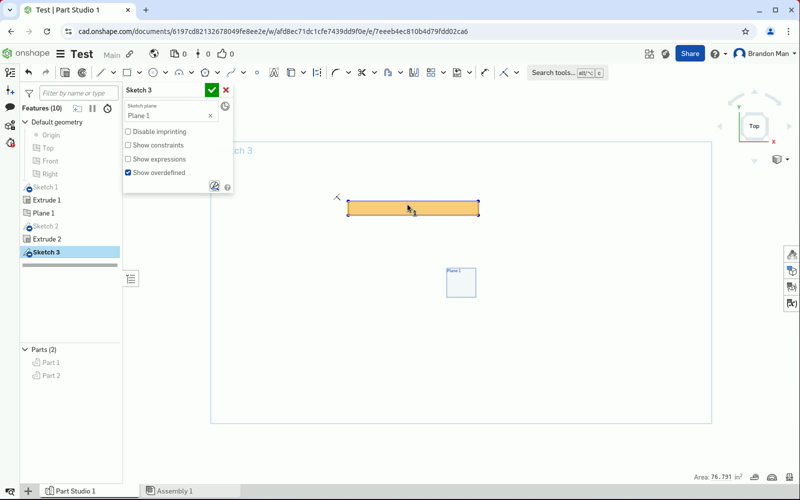
mouse_move(73, 352)
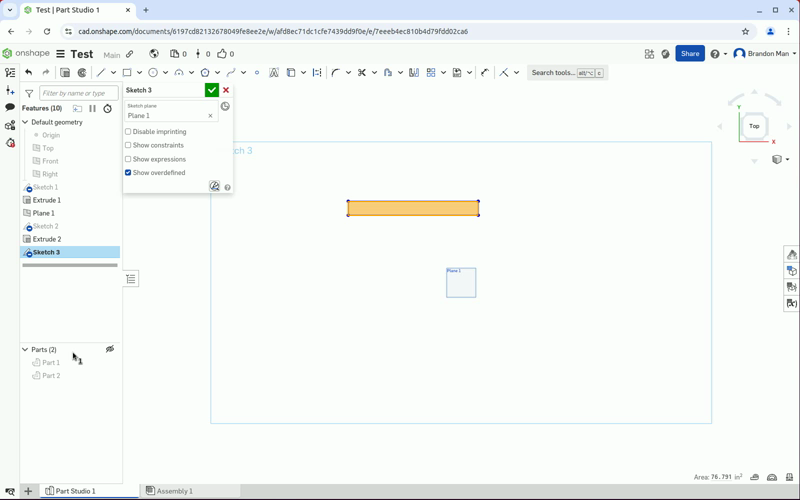
key(shift+y)
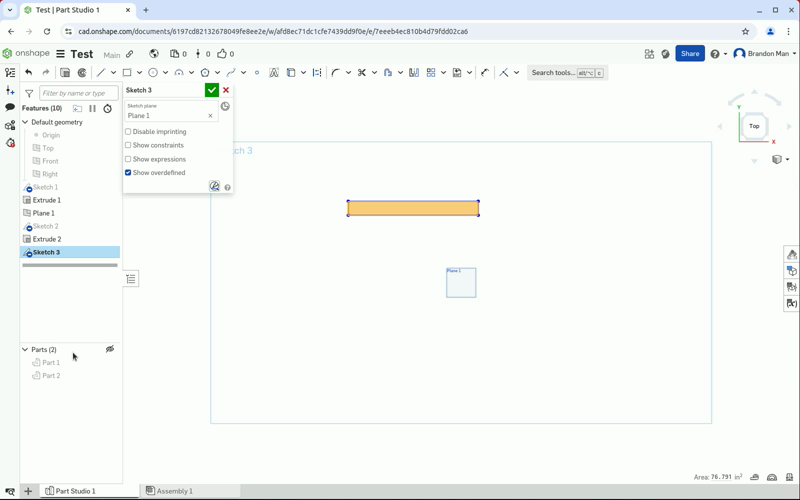
key(shift+e)
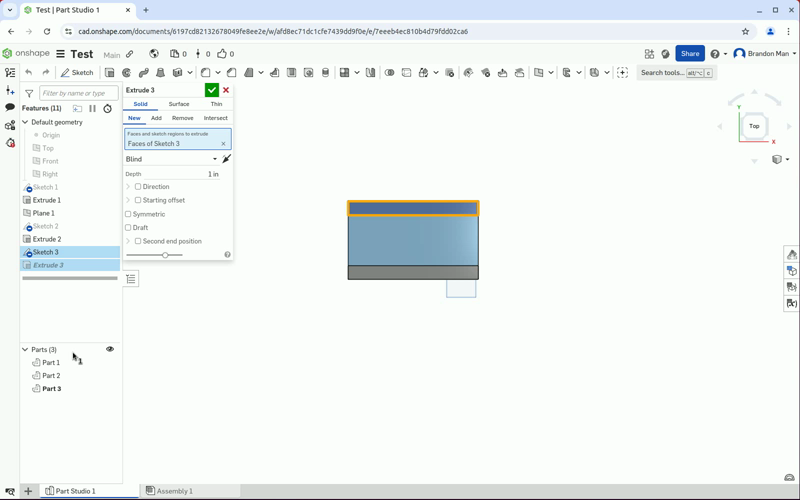
mouse_move(143, 106)
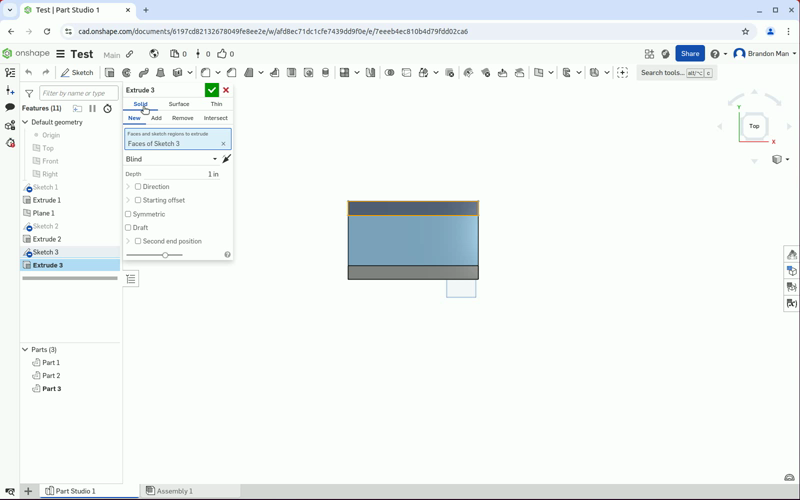
click(143, 106)
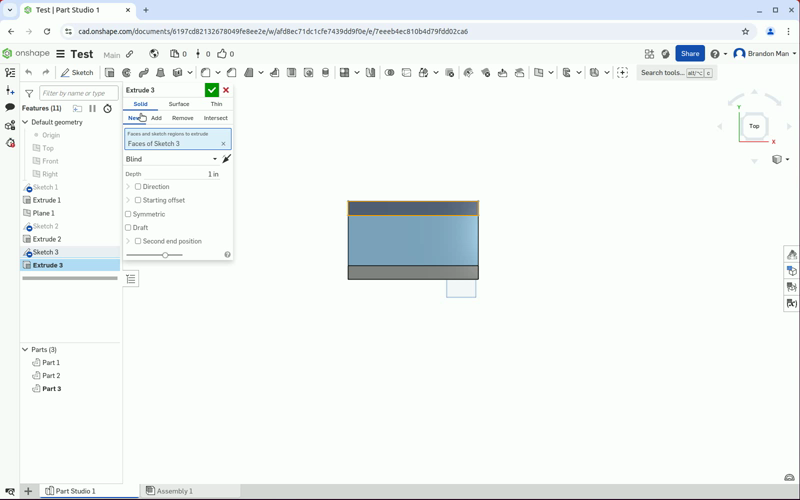
mouse_move(137, 120)
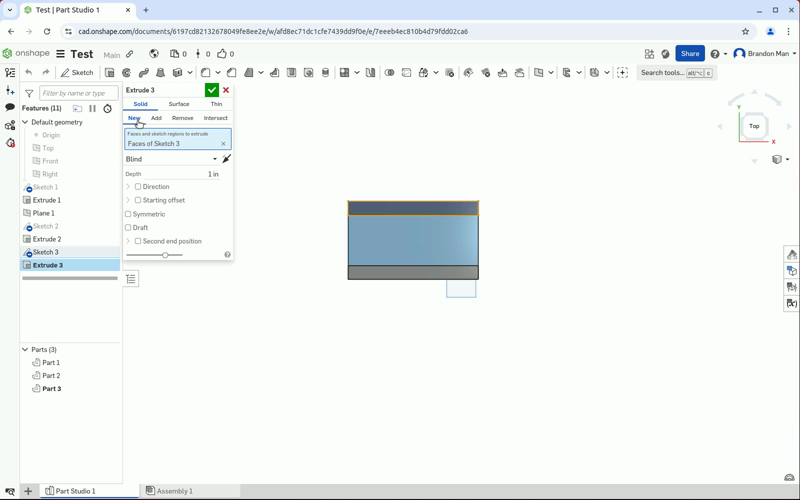
click(137, 120)
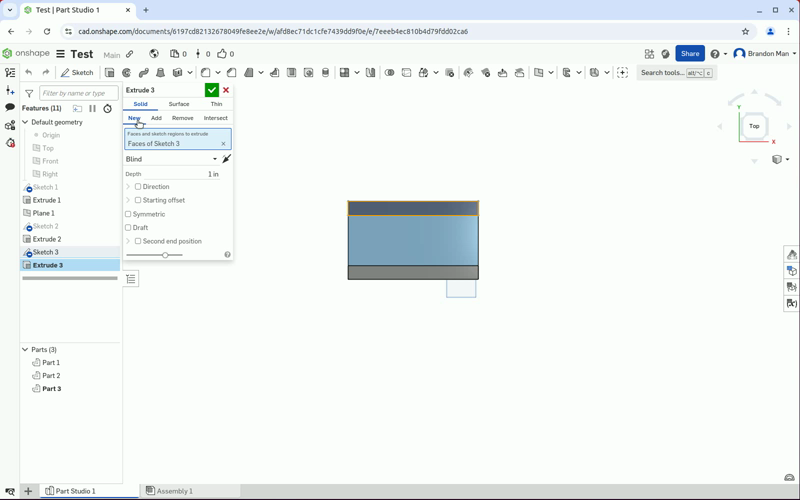
key(tab, 4)
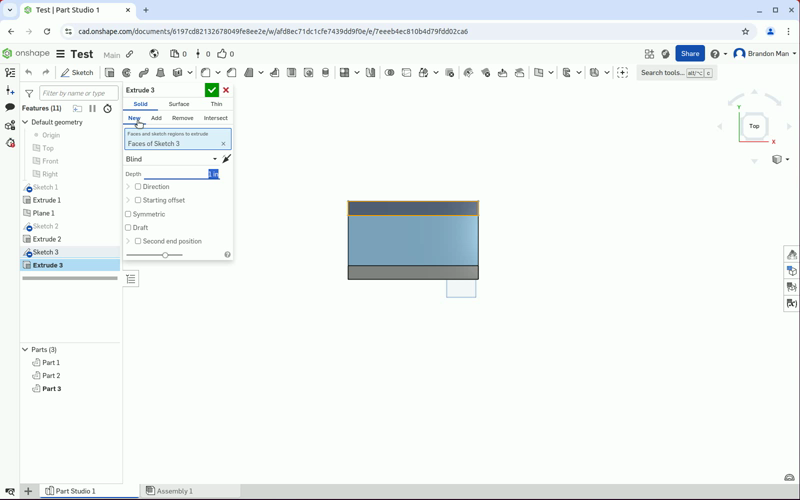
text(2.648)
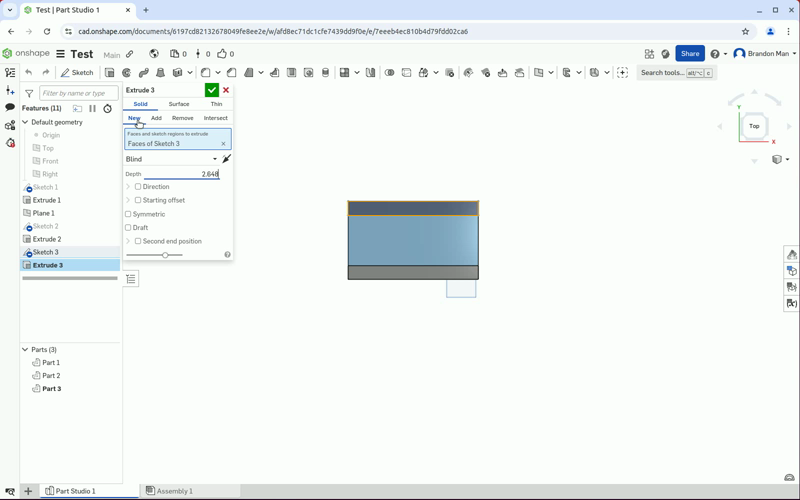
key(enter)
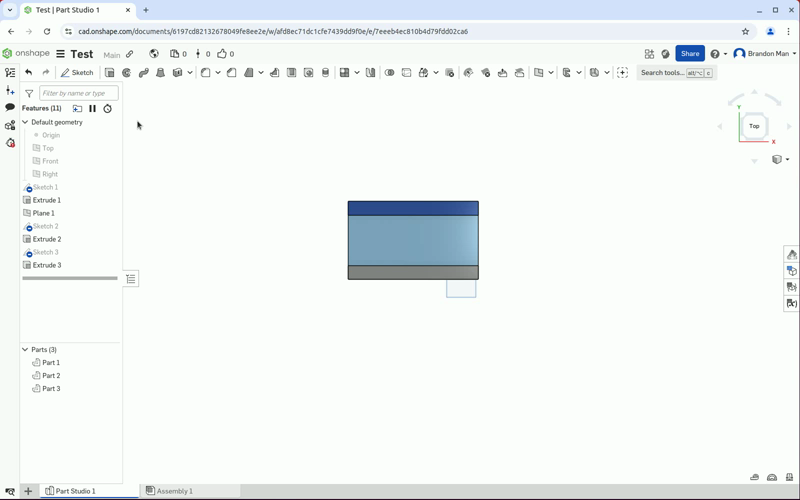
key(shift+h)
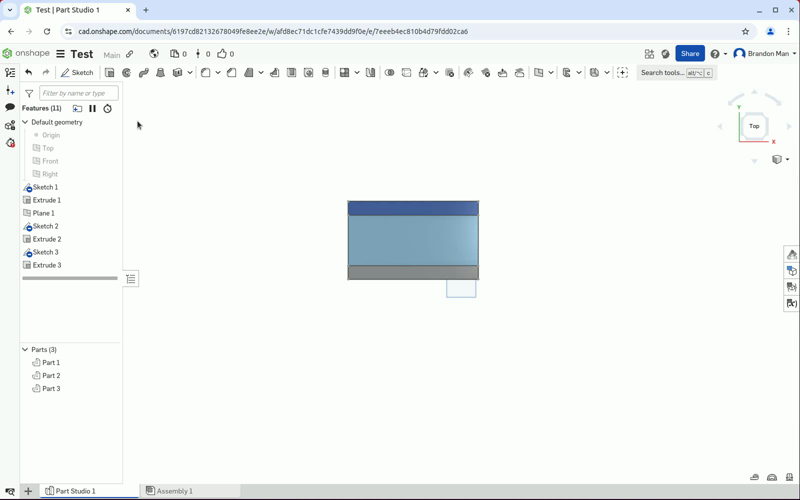
key(shift+h)
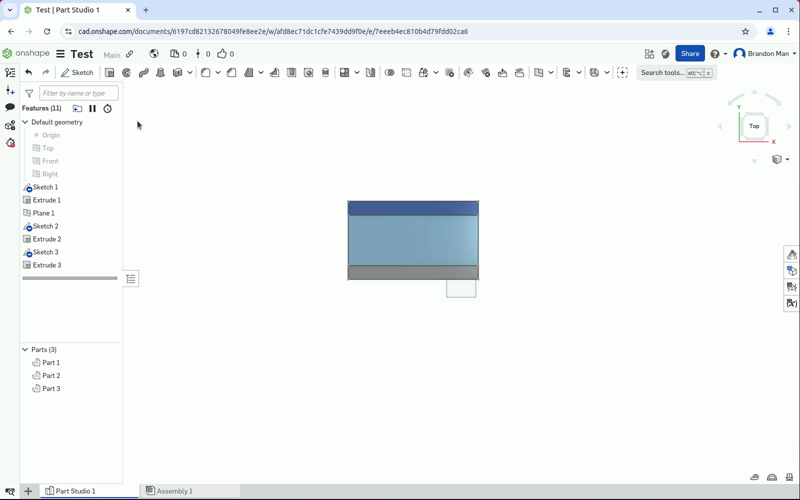
key(shift+7)
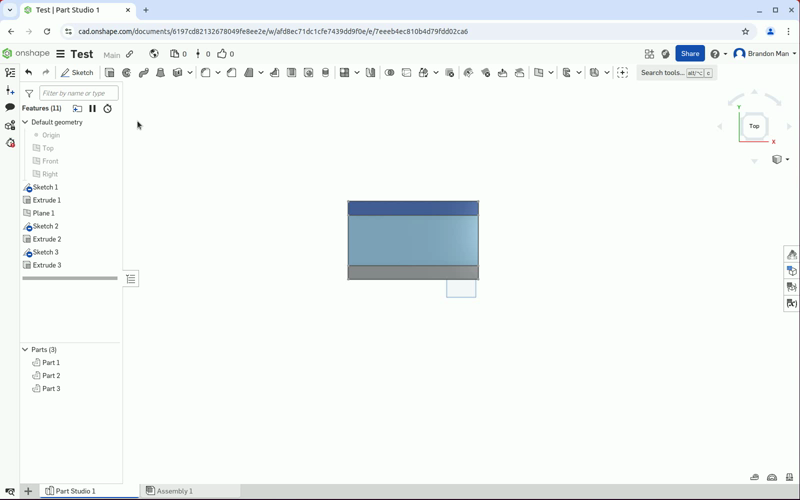
key(up, 3)
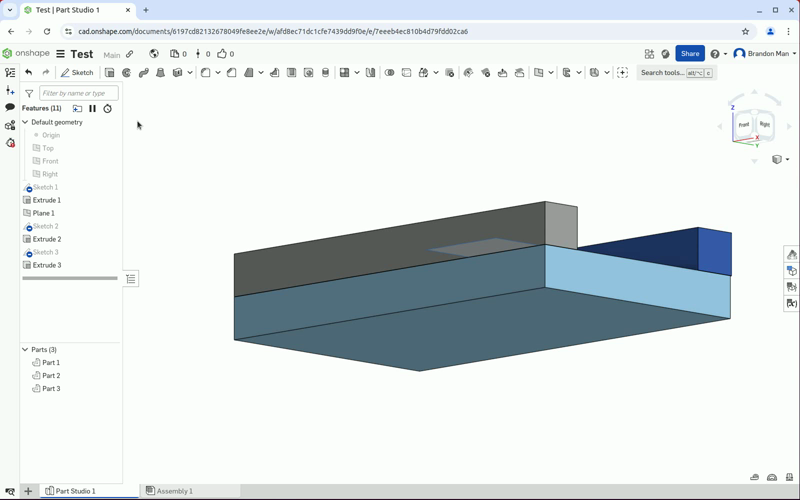
key(left, 3)
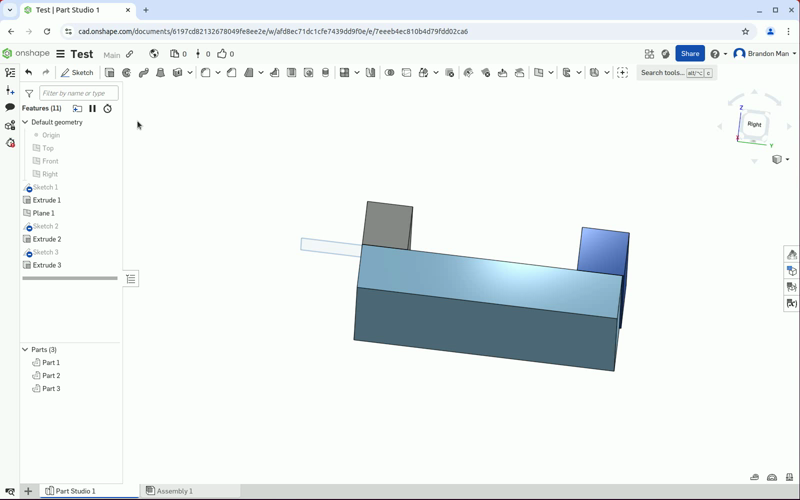
key(right, 3)
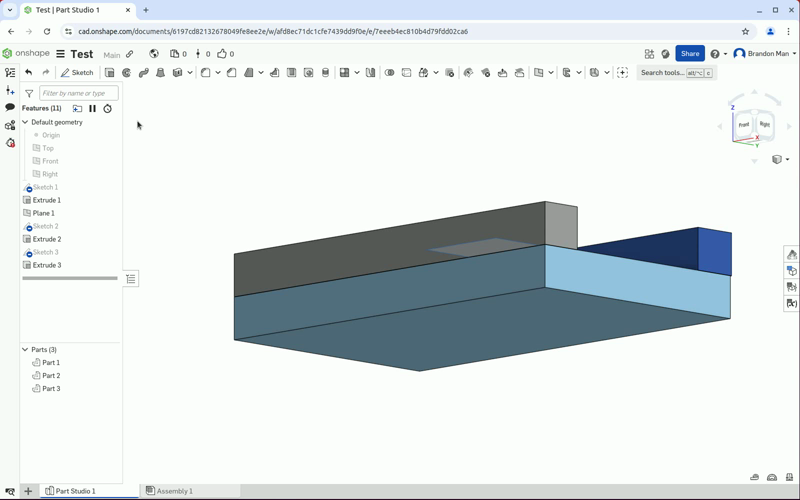
key(down, 3)
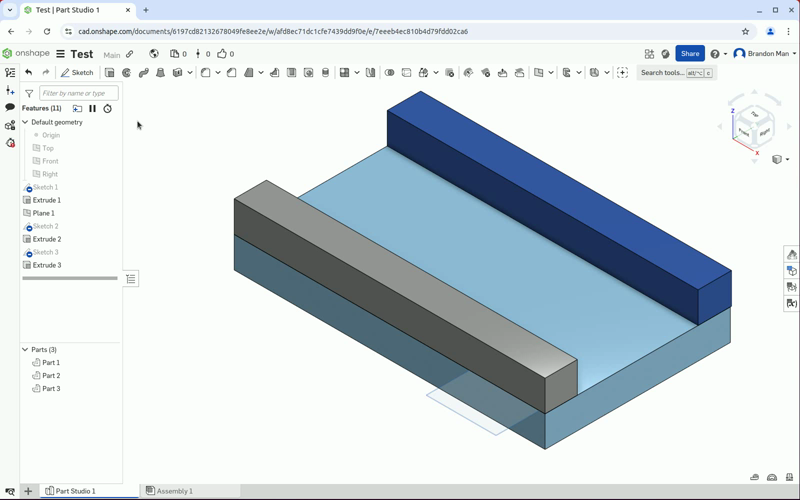
mouse_move(73, 189)
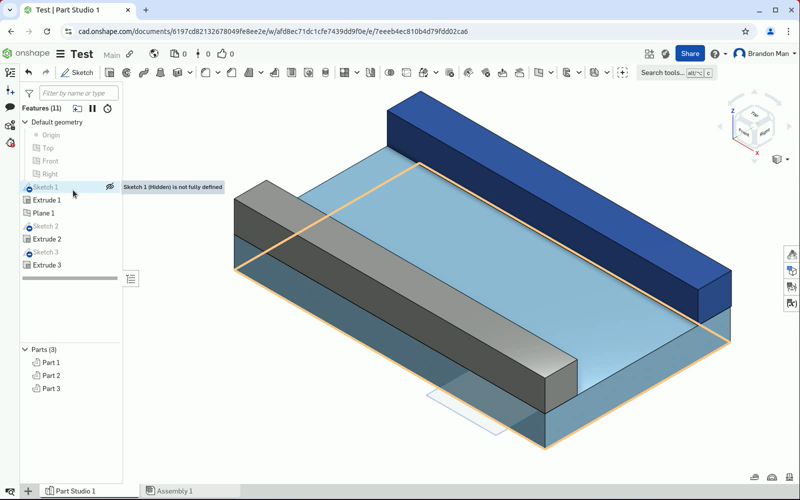
click(73, 189)